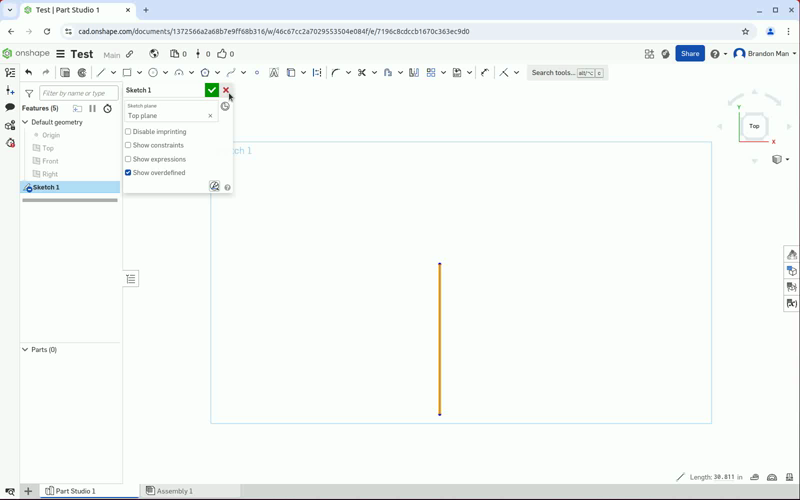
key(shift+h)
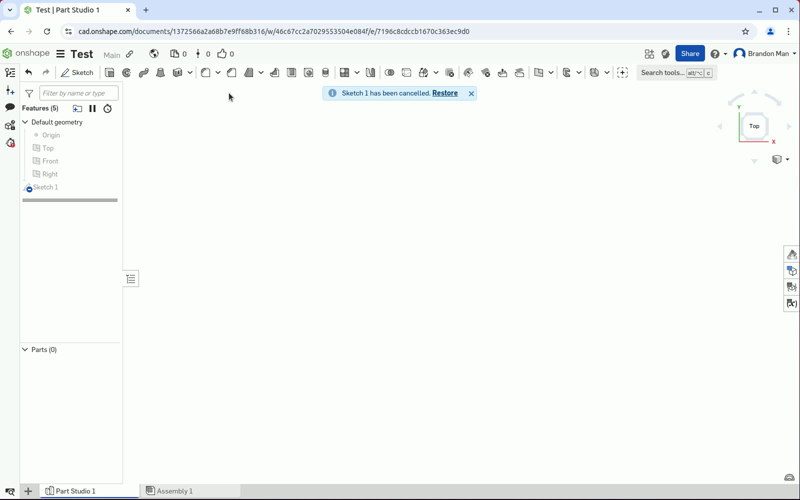
mouse_move(73, 352)
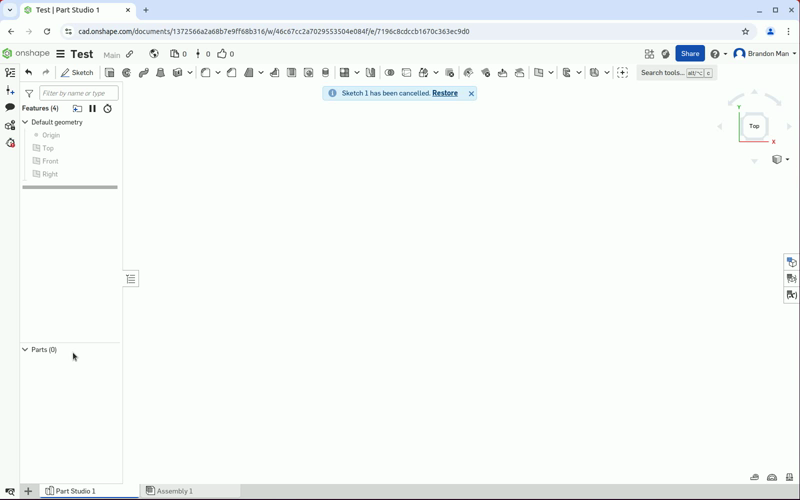
key(y)
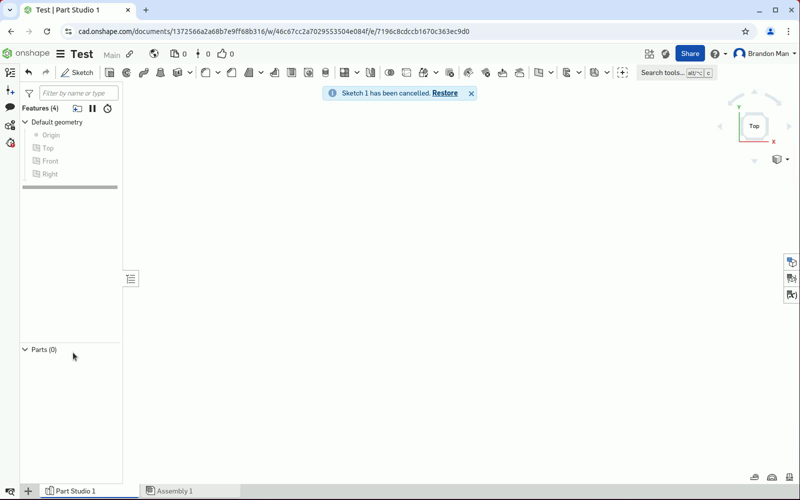
key(shift+p)
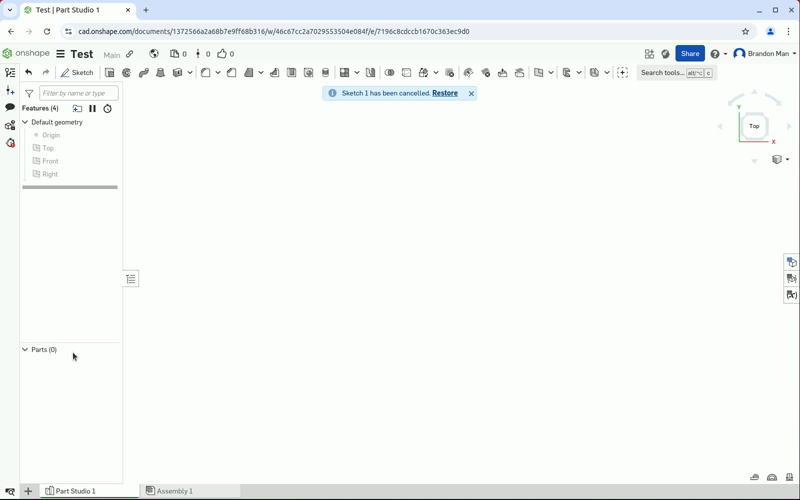
key(space)
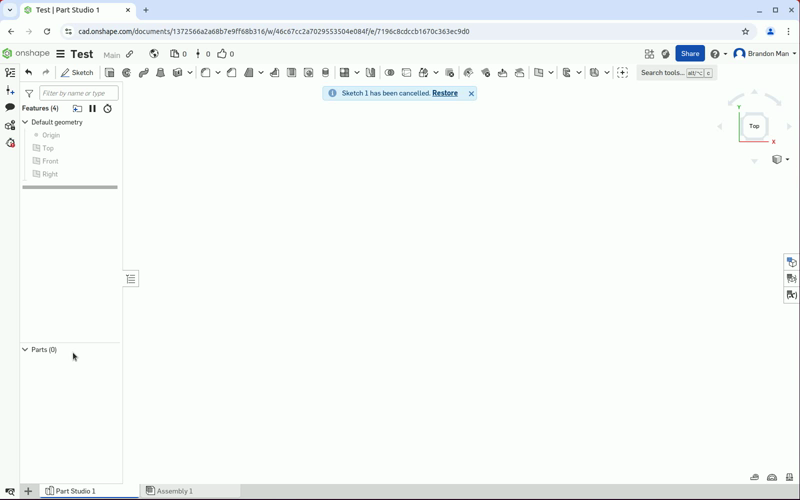
key_down(shift)
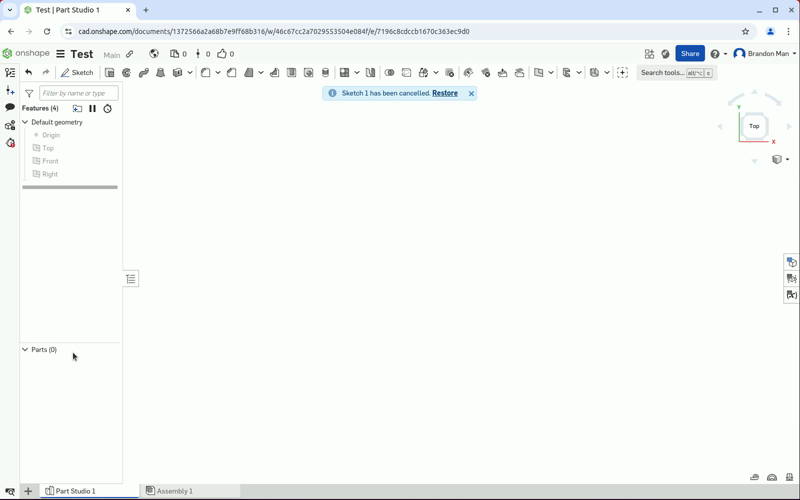
key(up)
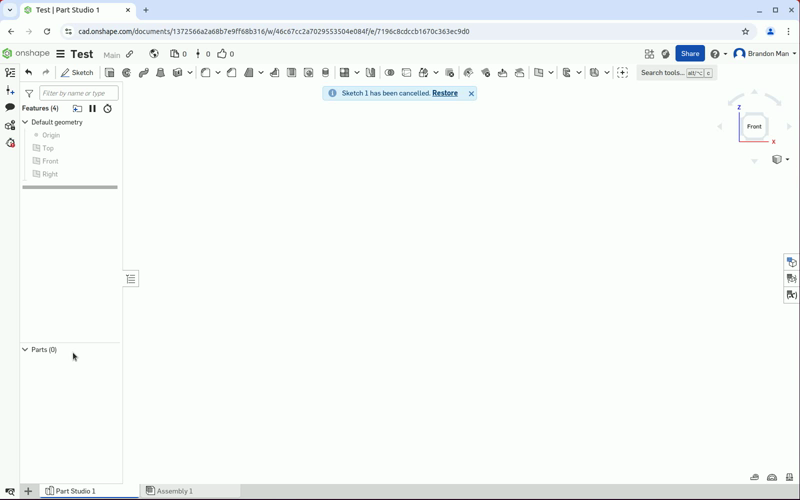
key_up(shift)
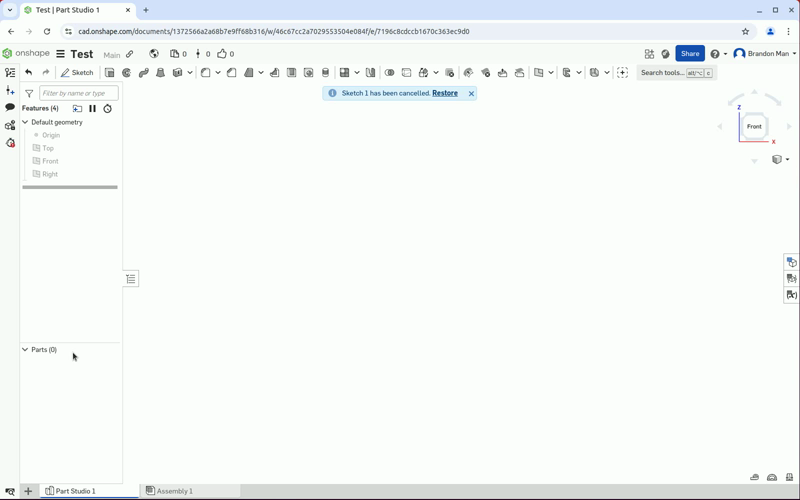
mouse_move(73, 352)
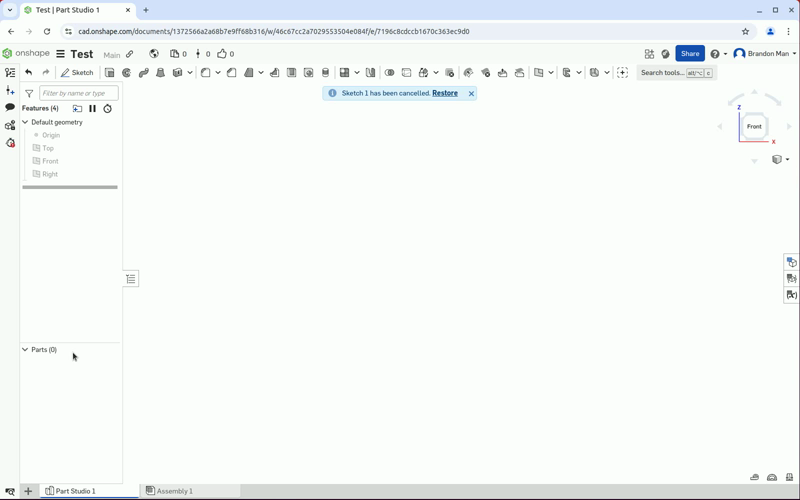
key(shift+y)
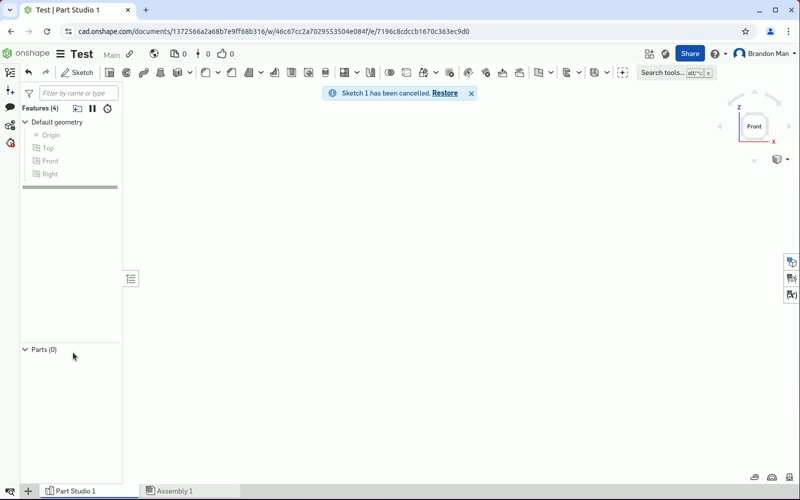
mouse_move(541, 75)
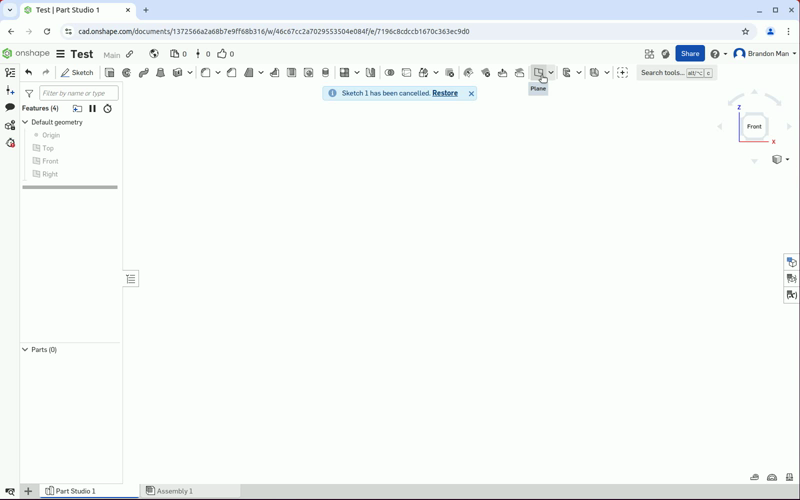
click(541, 75)
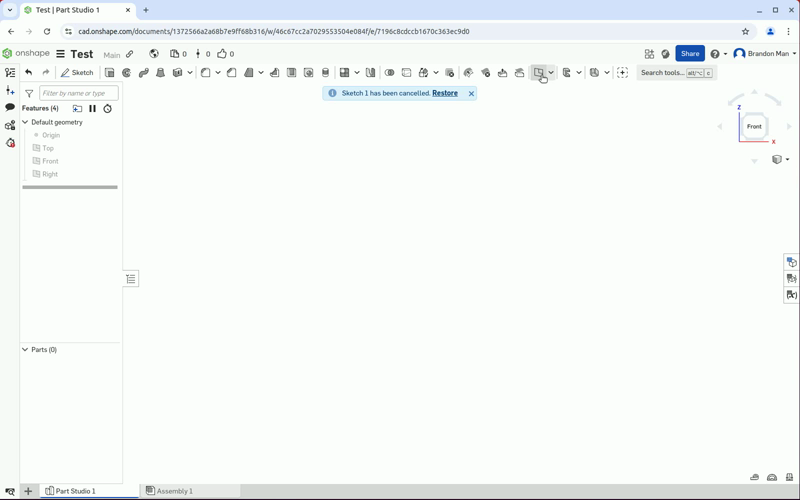
mouse_move(73, 163)
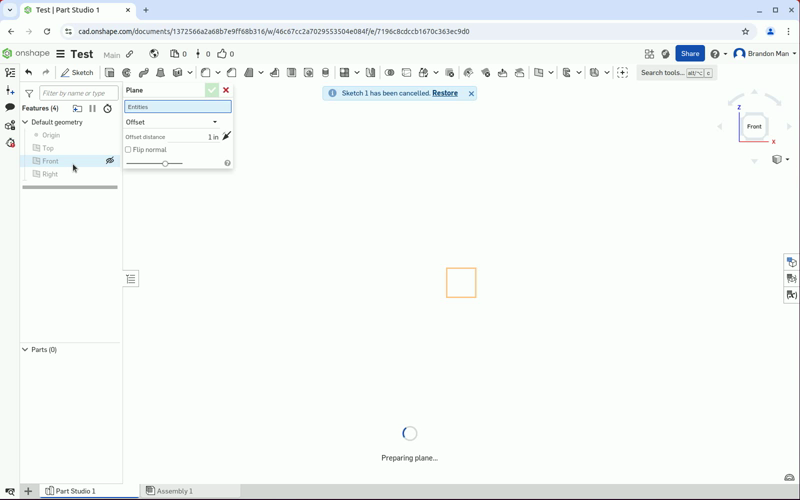
click(73, 163)
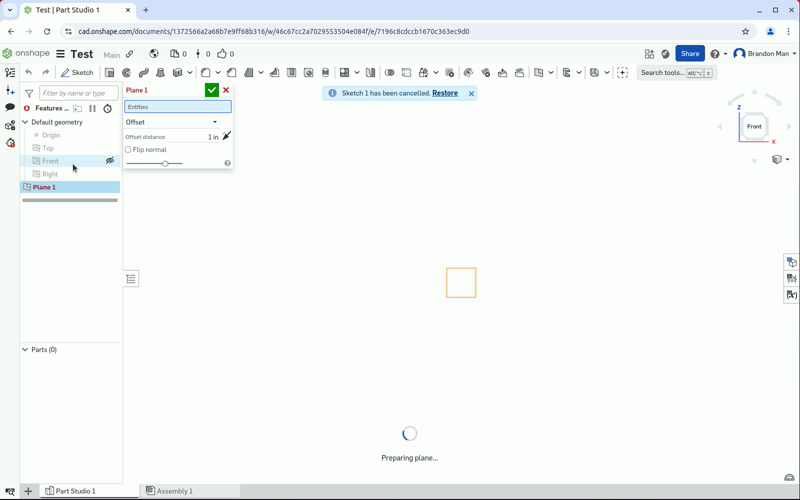
key(tab, 2)
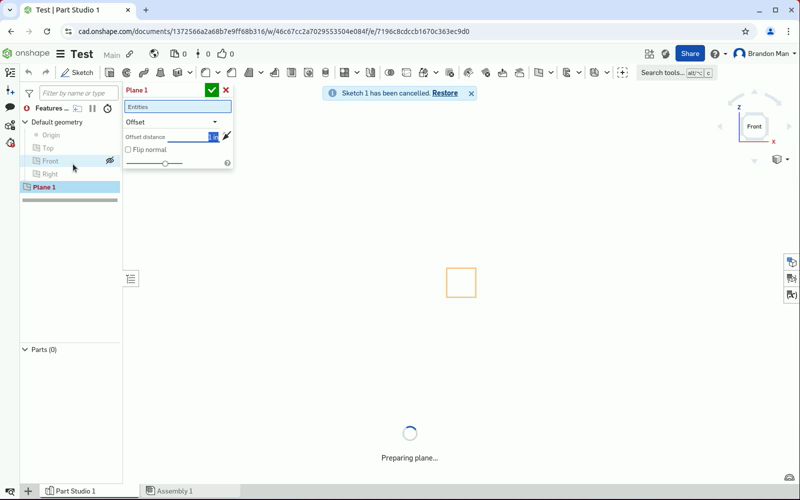
text(22.615)
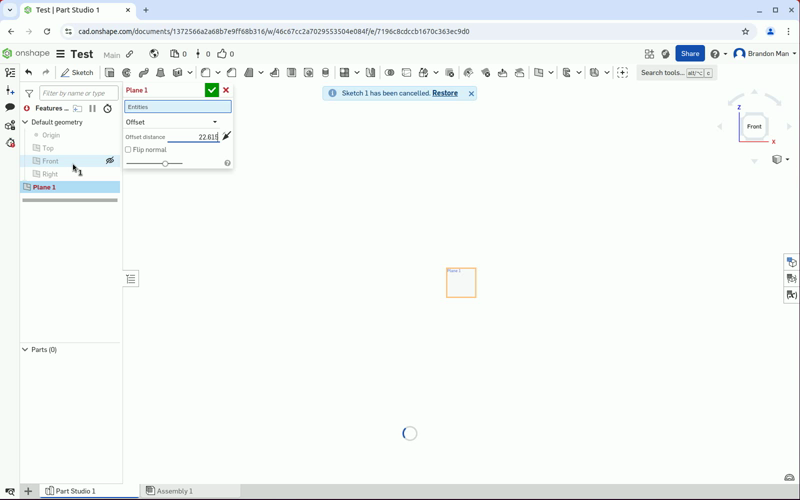
key(enter, 2)
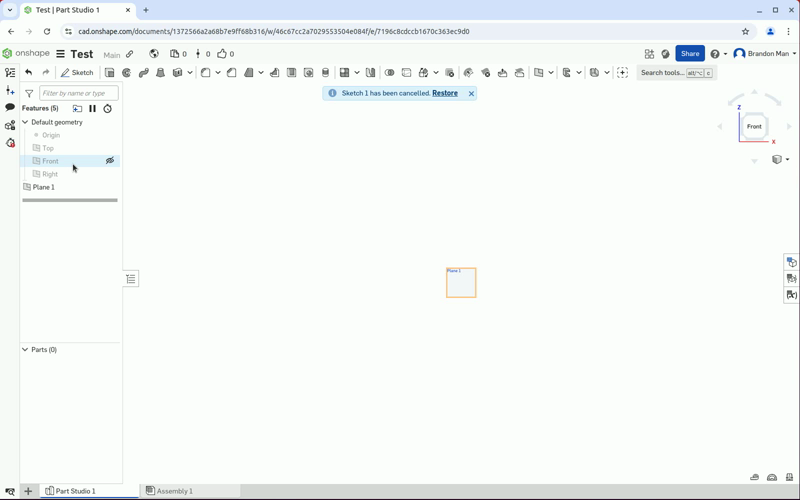
key(shift+s)
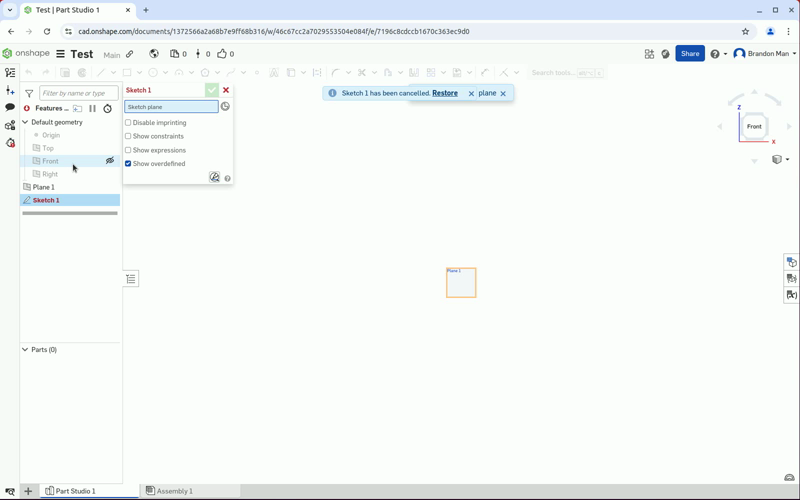
mouse_move(73, 189)
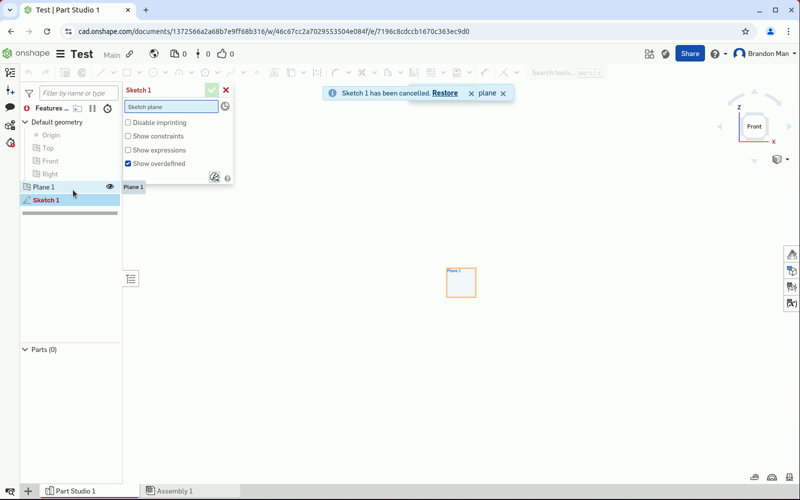
click(73, 189)
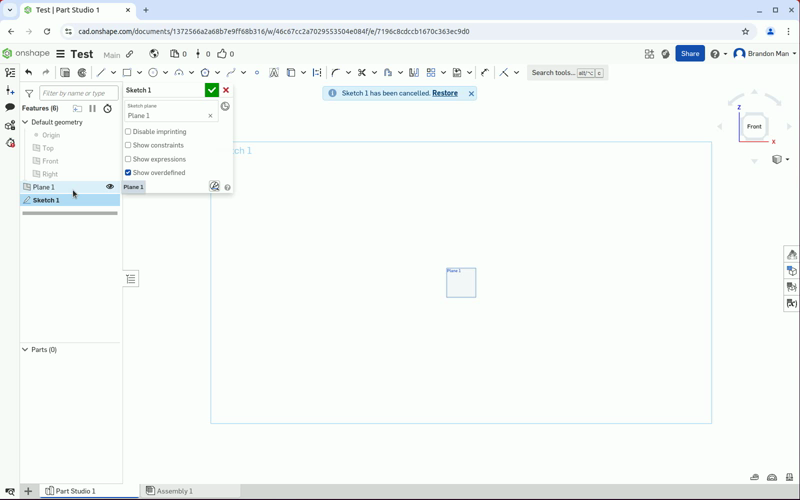
mouse_move(73, 352)
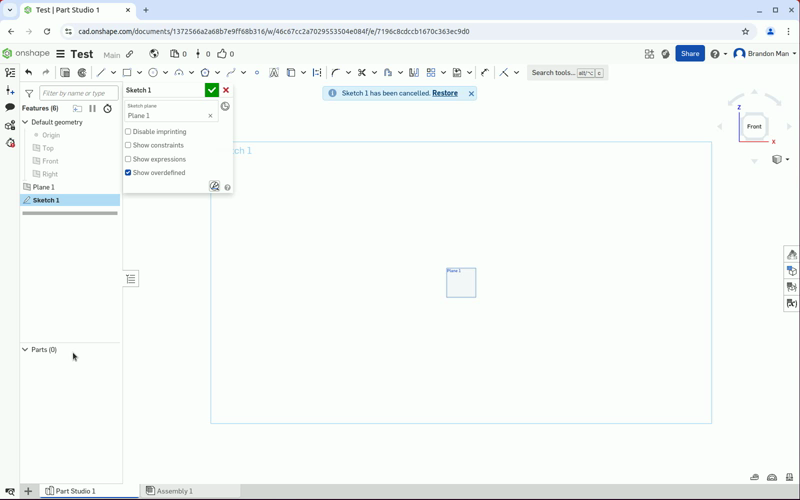
key(y)
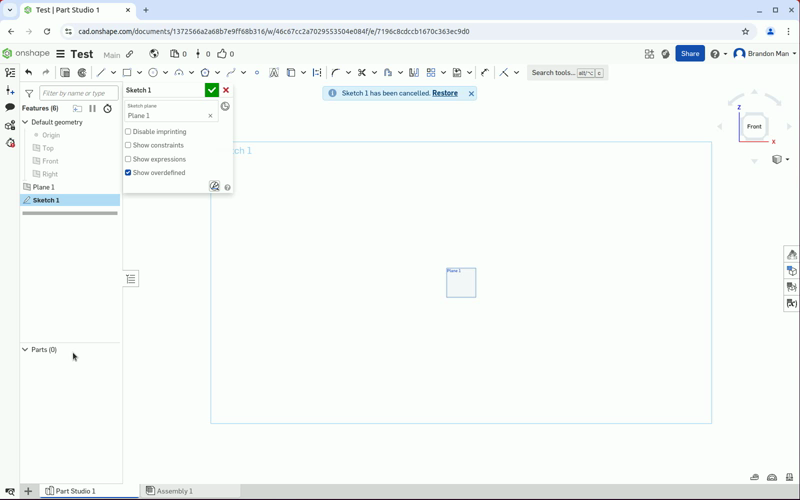
key(l)
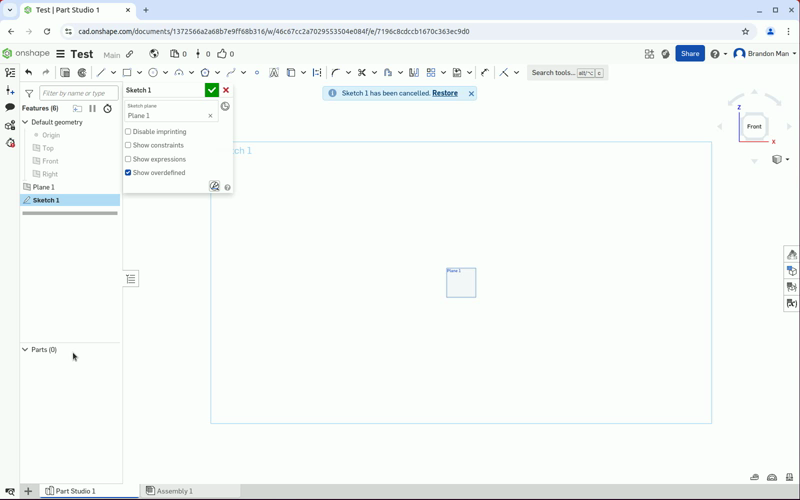
key_down(shift)
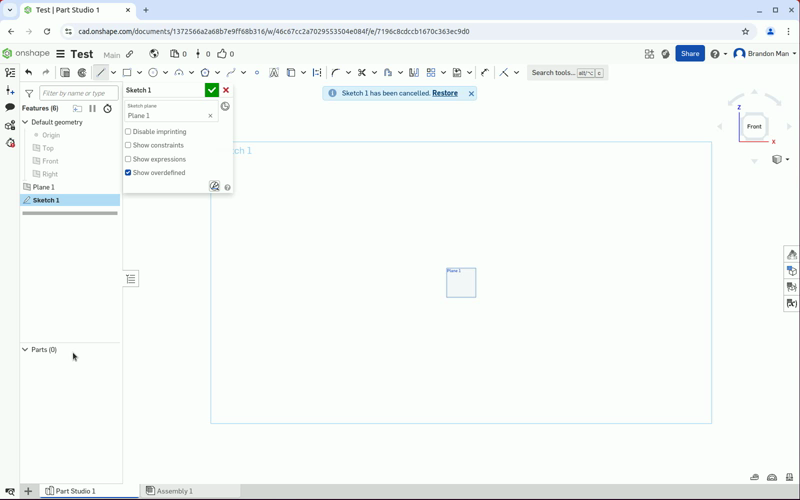
mouse_move(470, 336)
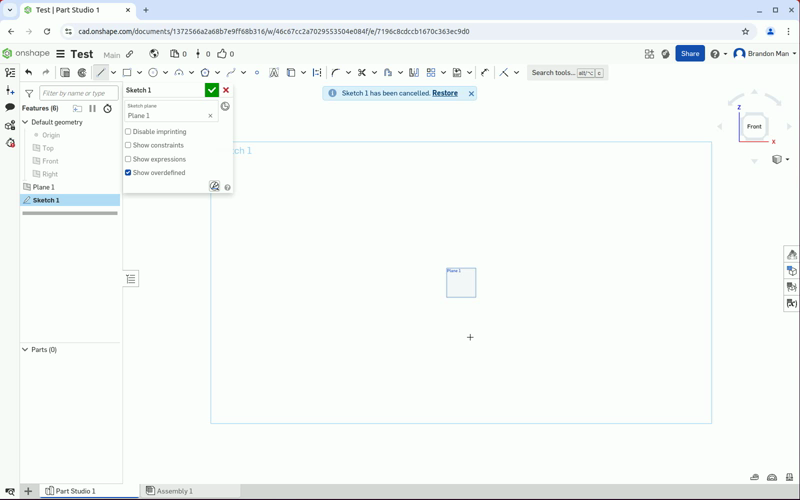
click(470, 336)
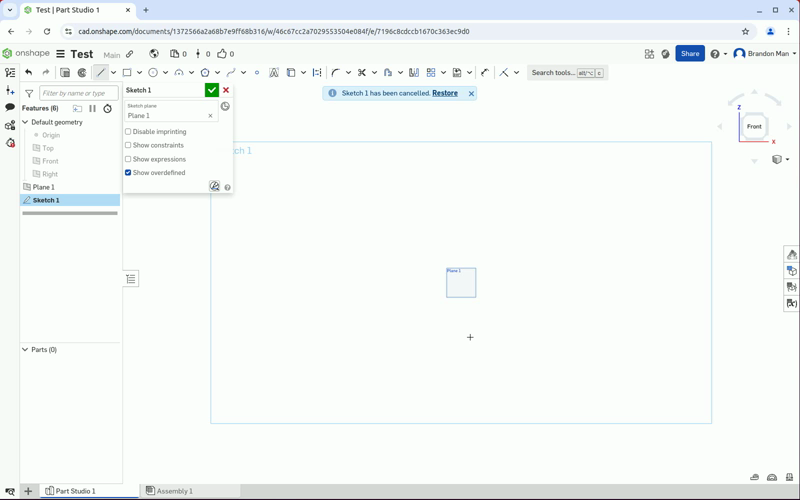
key_up(shift)
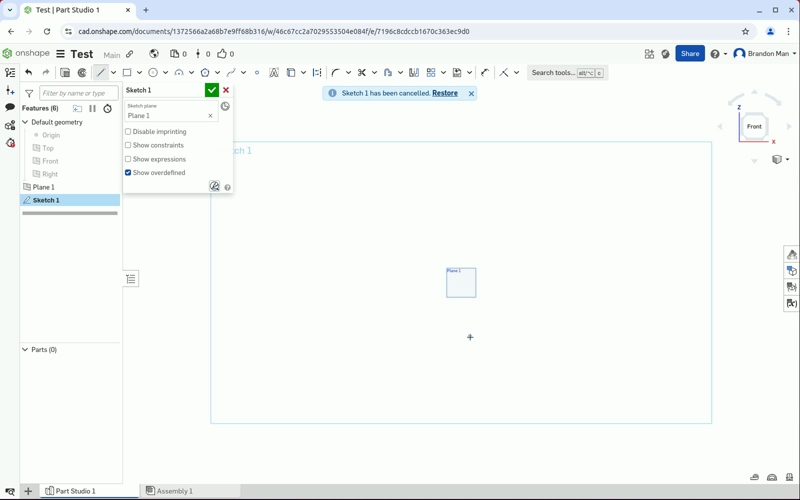
key_down(shift)
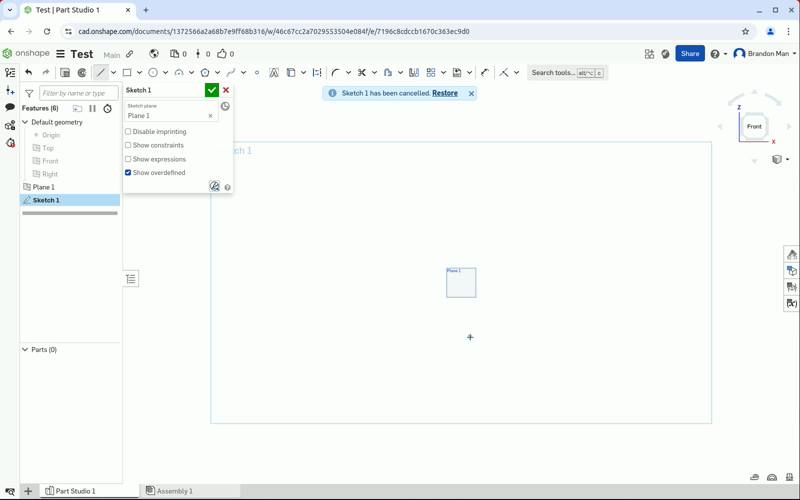
mouse_move(500, 336)
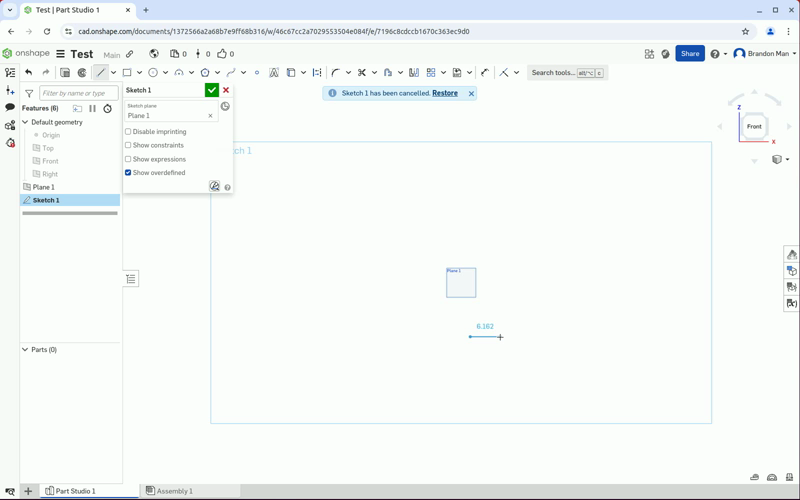
mouse_move(474, 336)
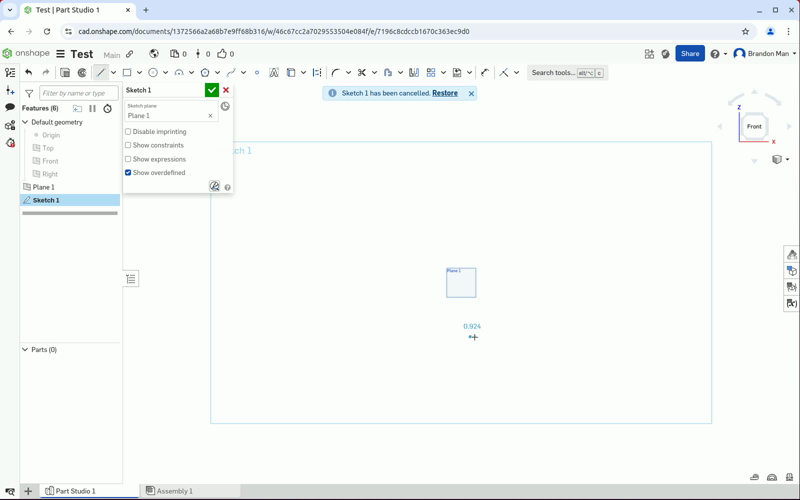
scroll(6)
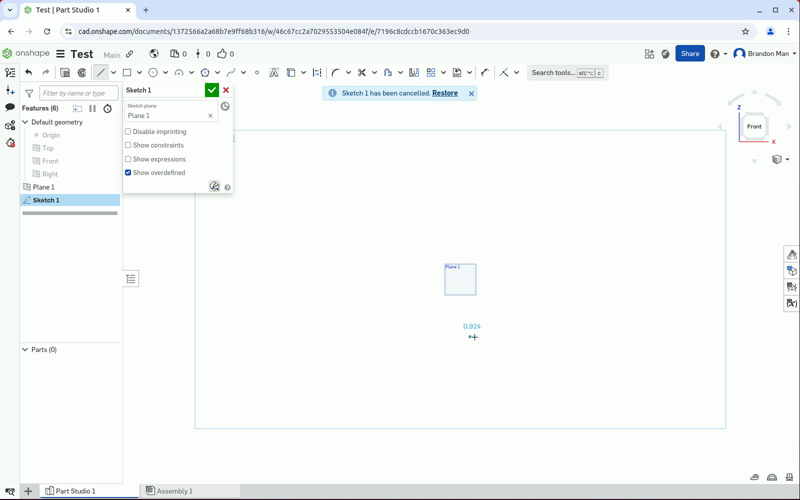
scroll(6)
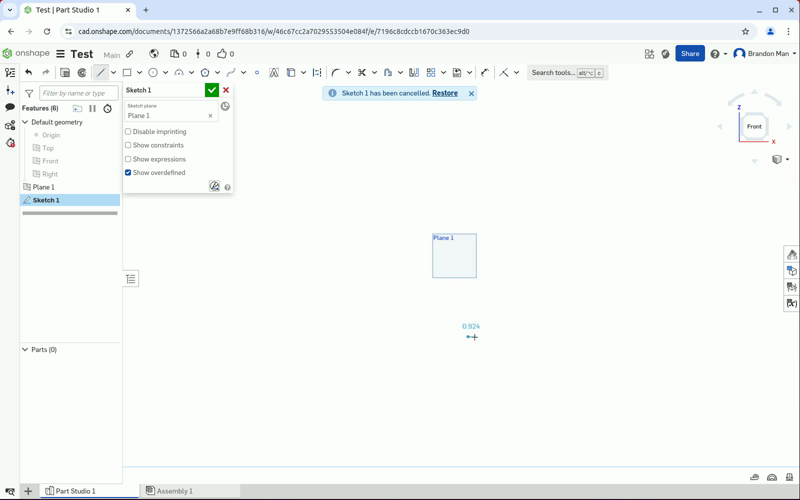
scroll(6)
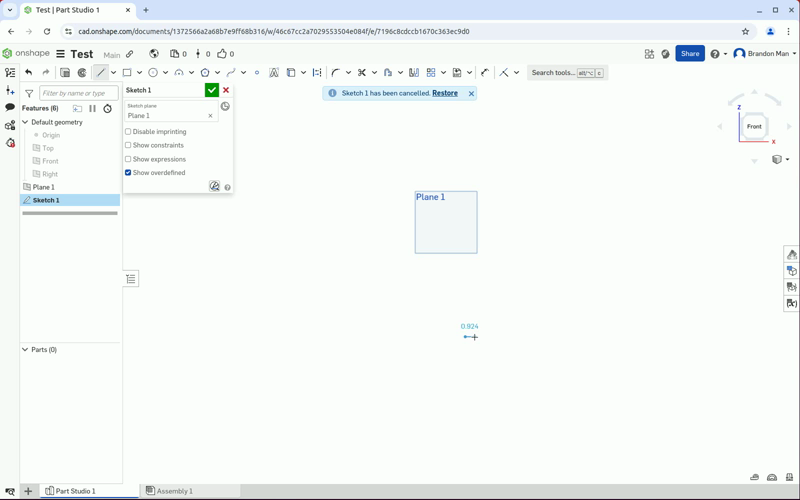
scroll(6)
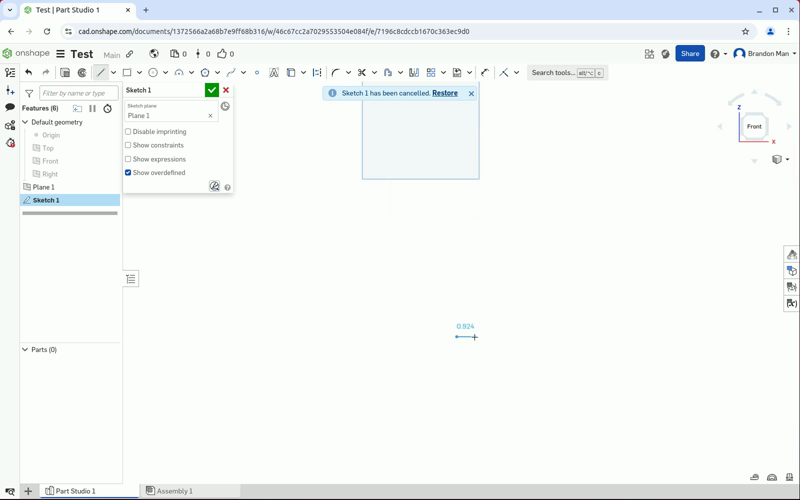
scroll(6)
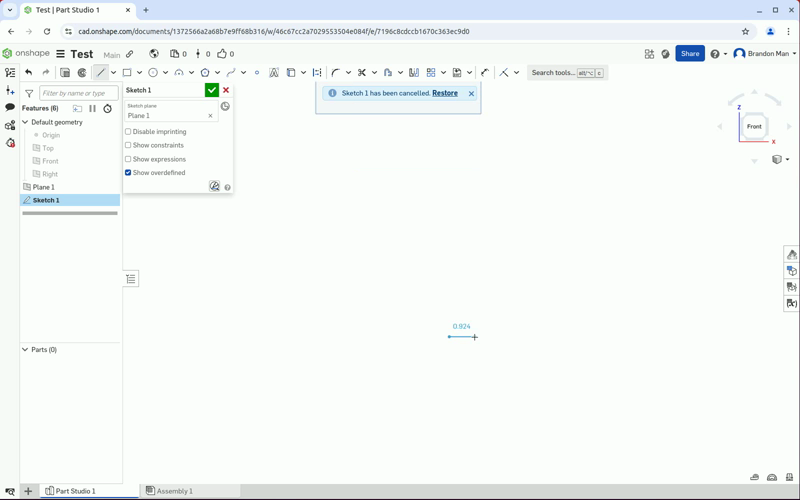
scroll(6)
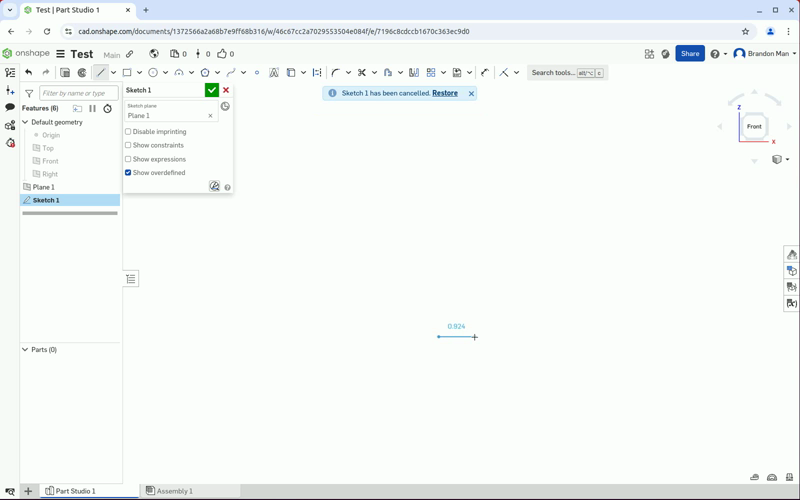
scroll(6)
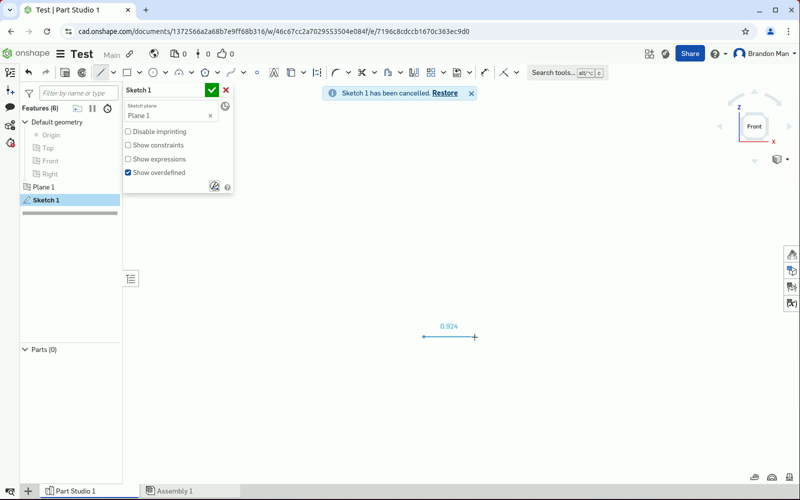
click(474, 336)
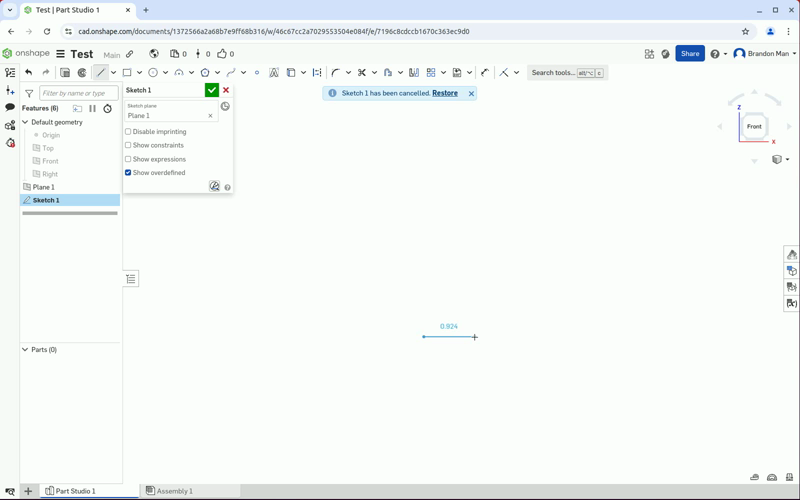
scroll(-6)
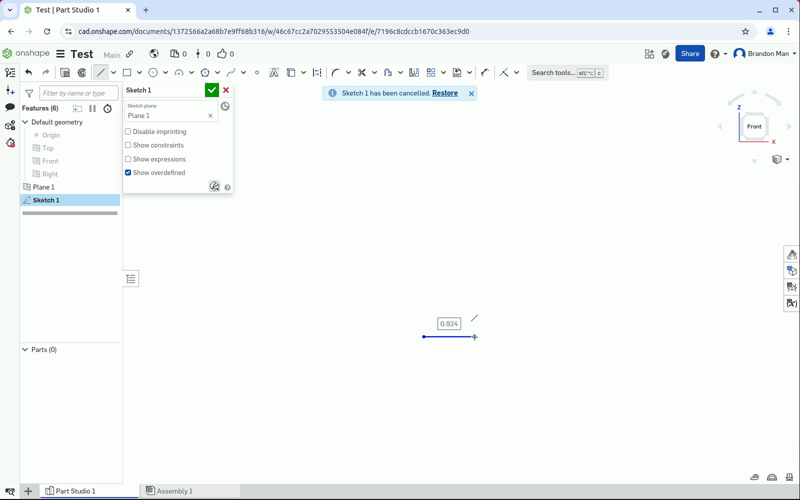
scroll(-6)
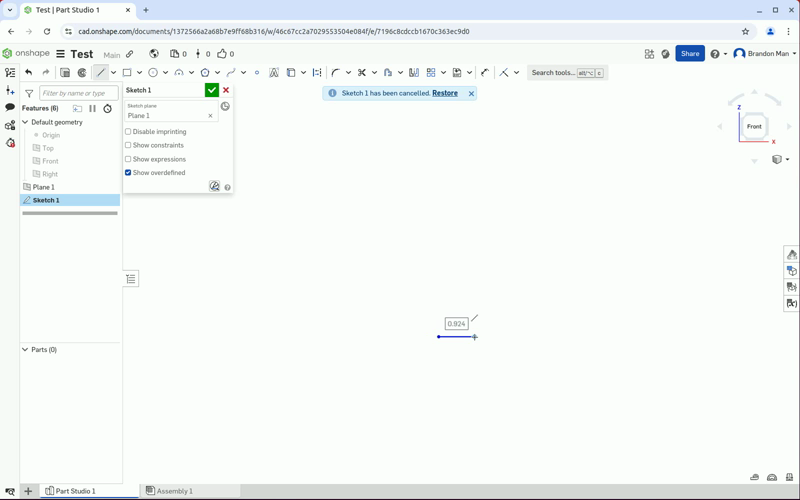
scroll(-6)
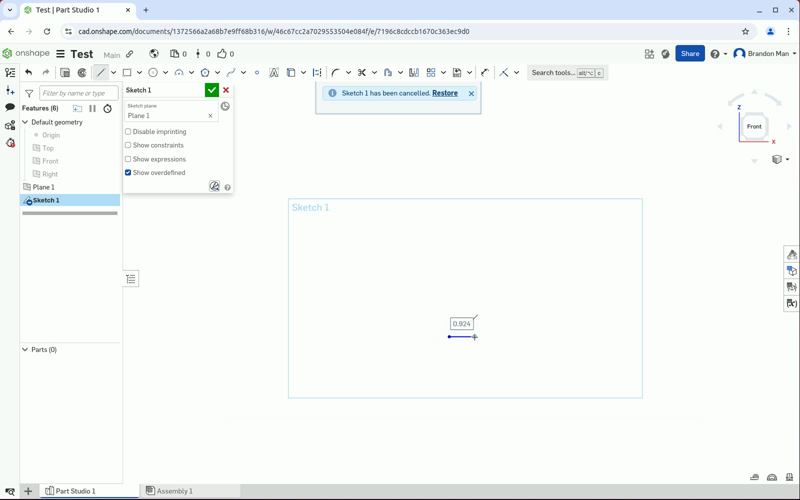
scroll(-6)
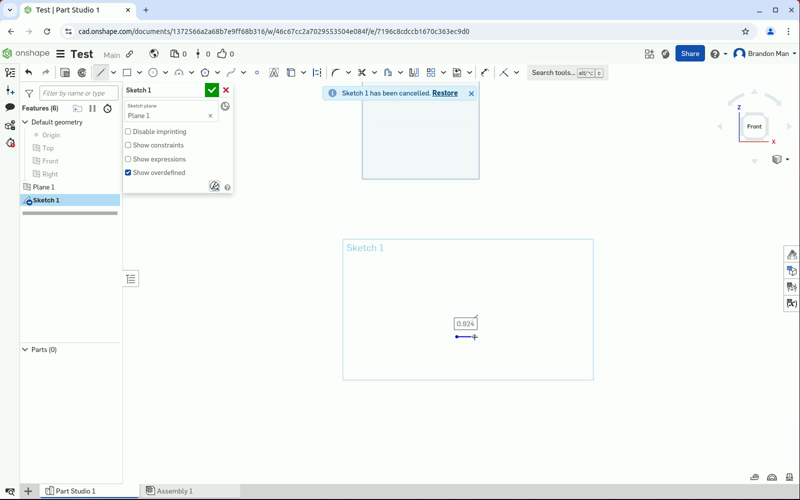
scroll(-6)
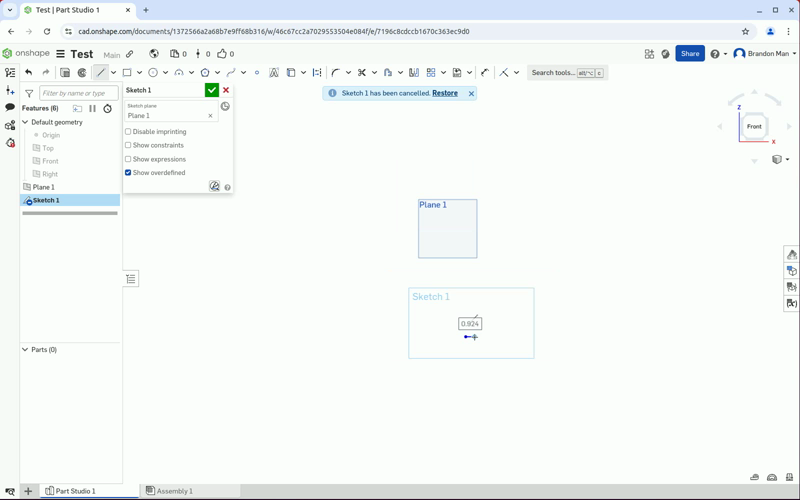
scroll(-6)
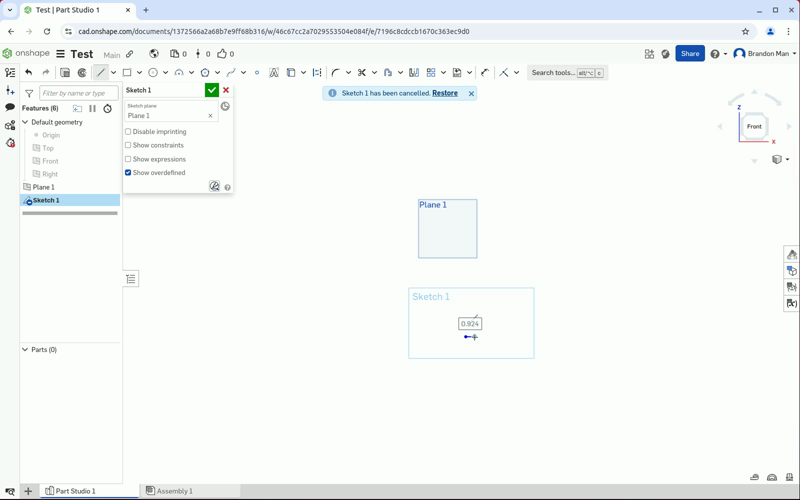
scroll(-6)
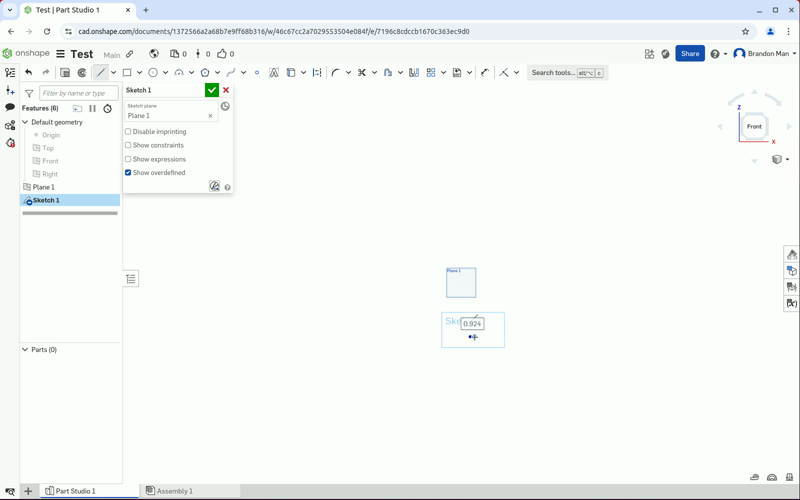
key_up(shift)
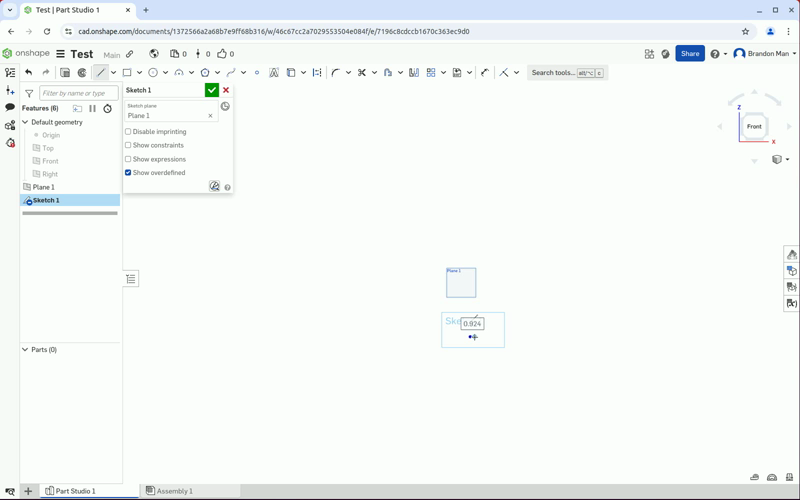
key_down(shift)
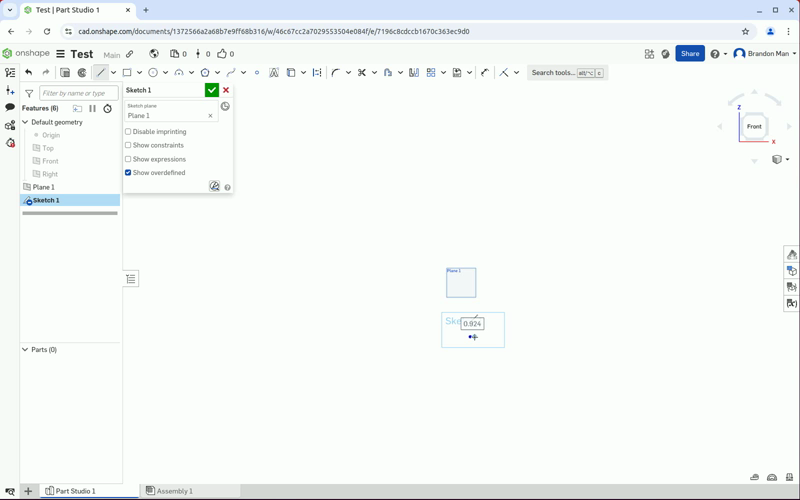
mouse_move(504, 336)
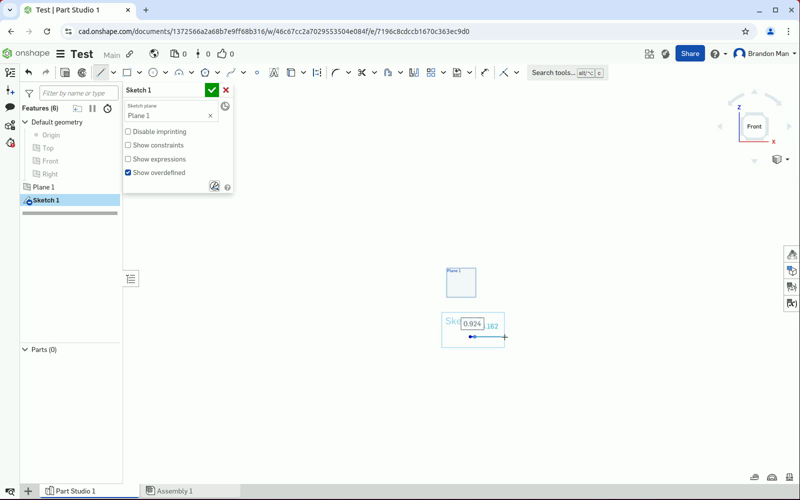
mouse_move(492, 283)
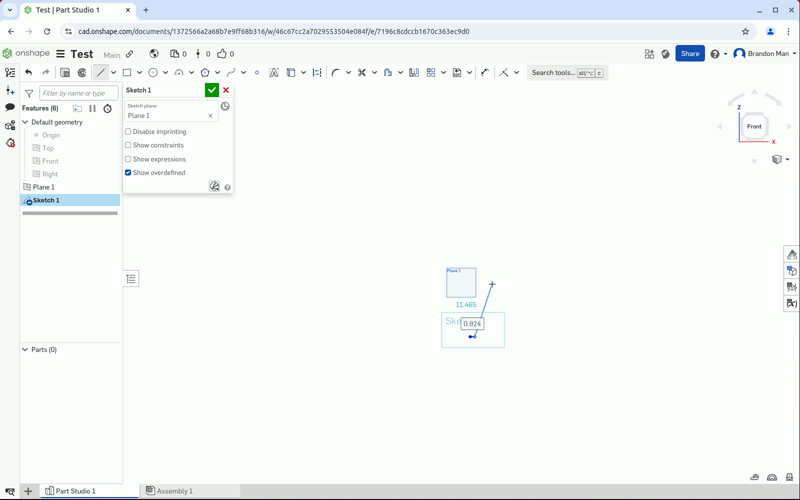
click(492, 283)
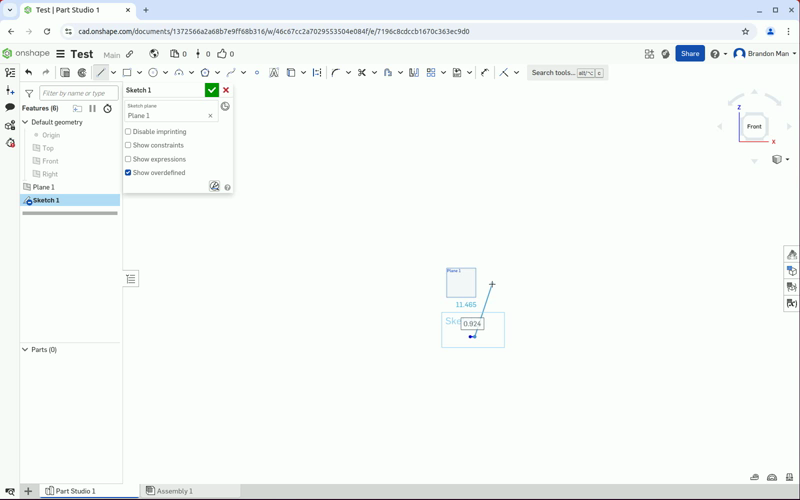
key_up(shift)
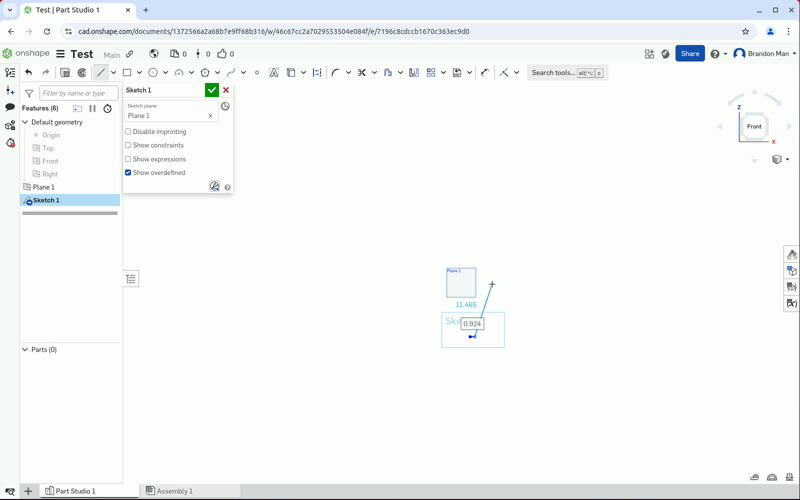
key_down(shift)
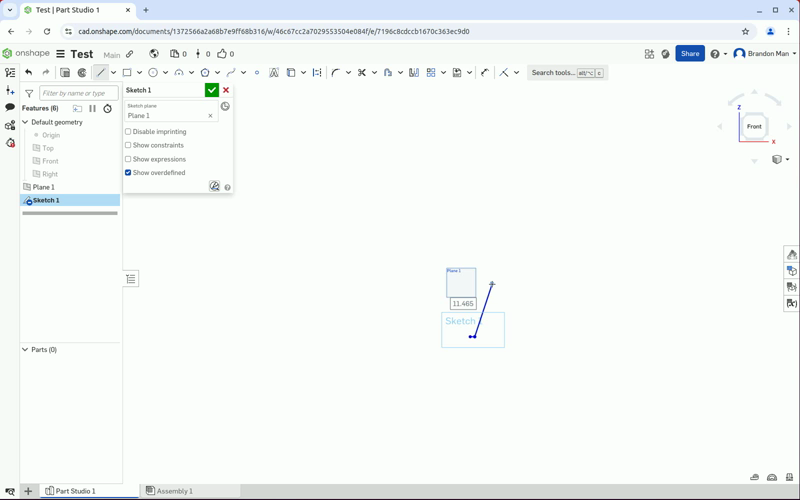
mouse_move(522, 283)
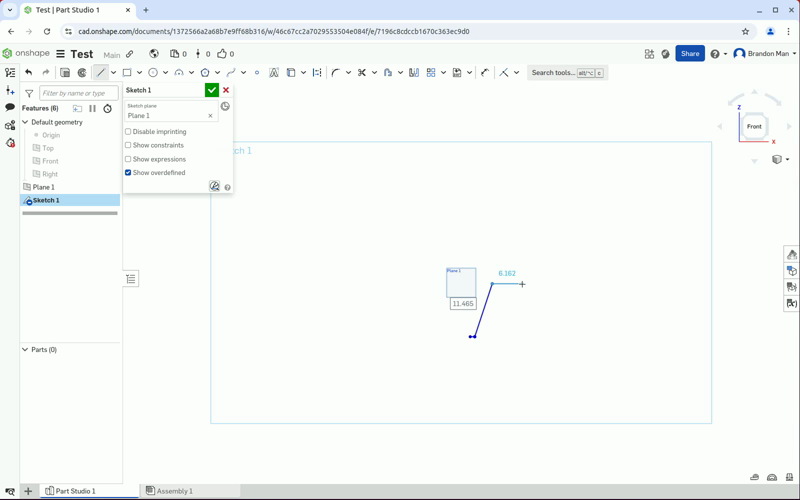
mouse_move(492, 261)
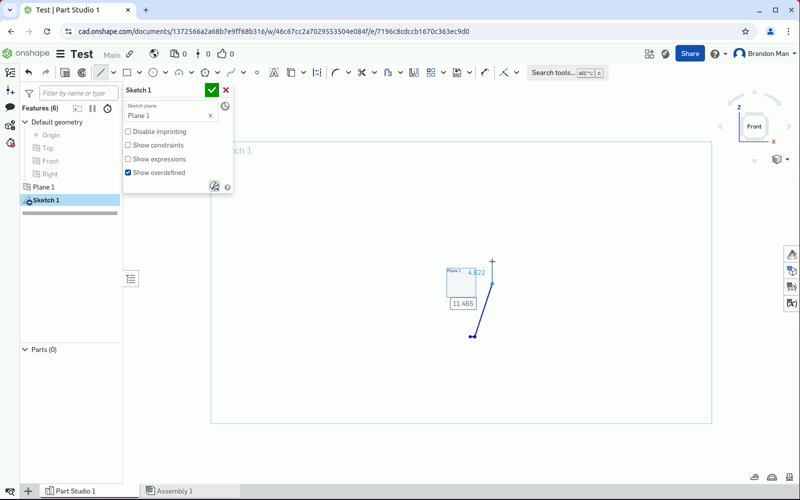
click(492, 261)
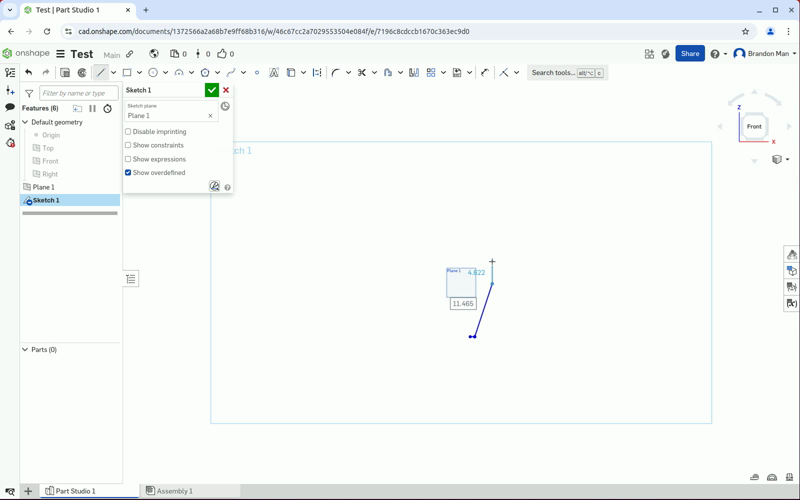
key_up(shift)
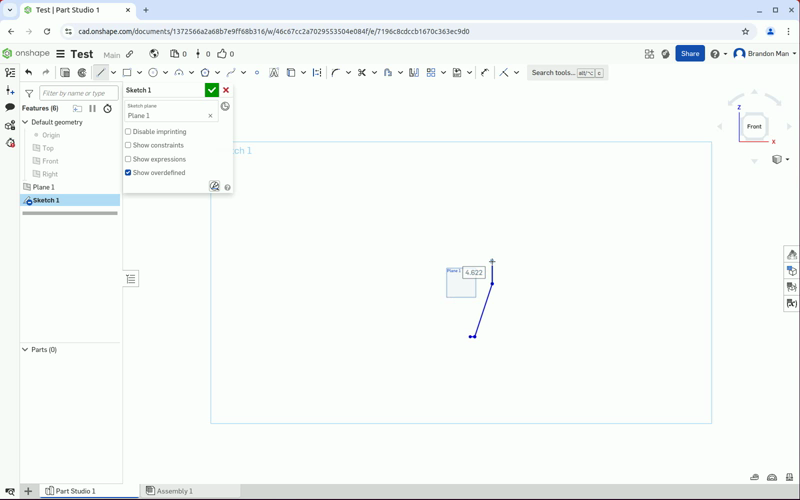
key_down(shift)
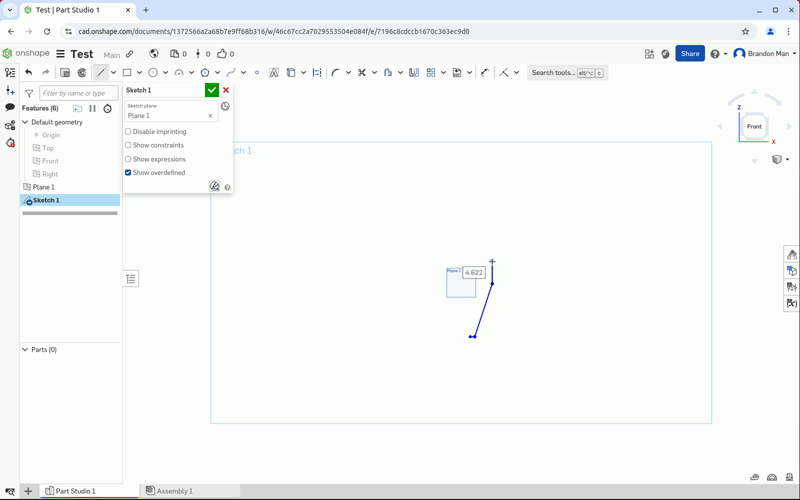
mouse_move(470, 328)
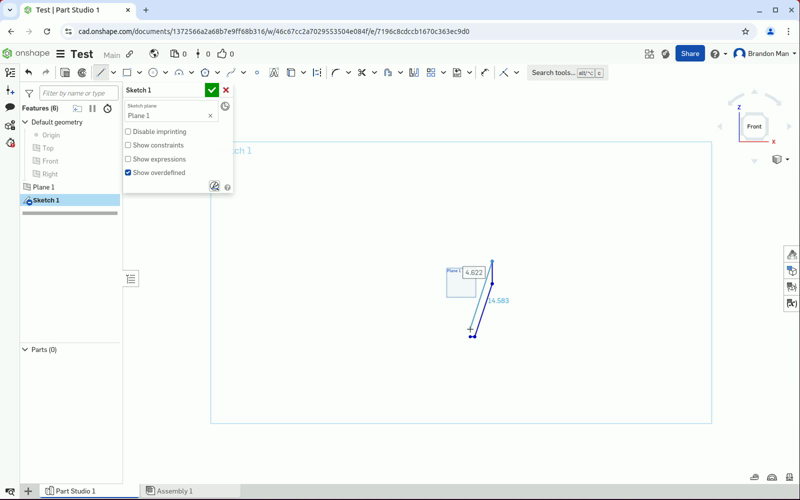
click(470, 328)
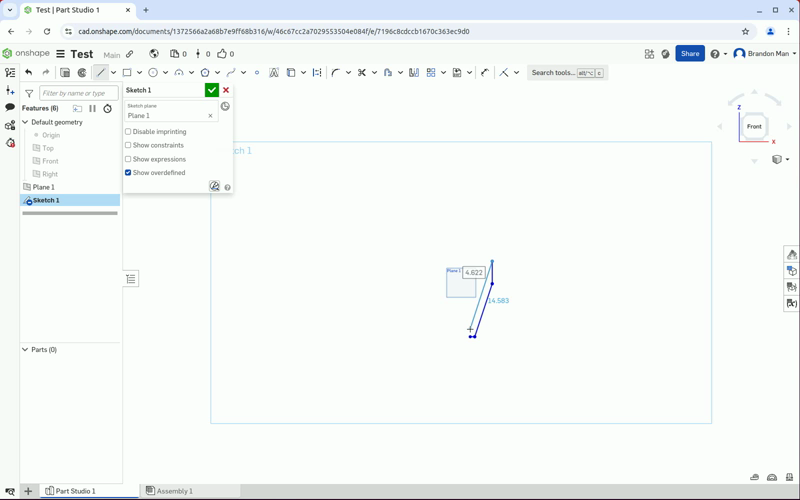
key_up(shift)
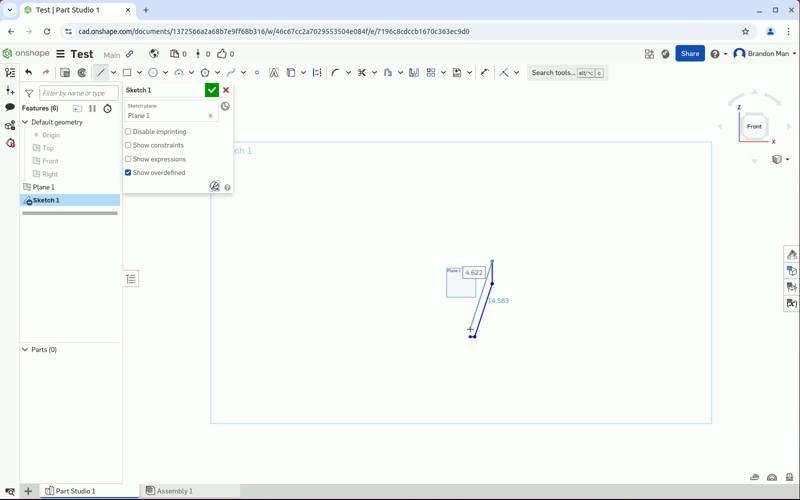
mouse_move(500, 328)
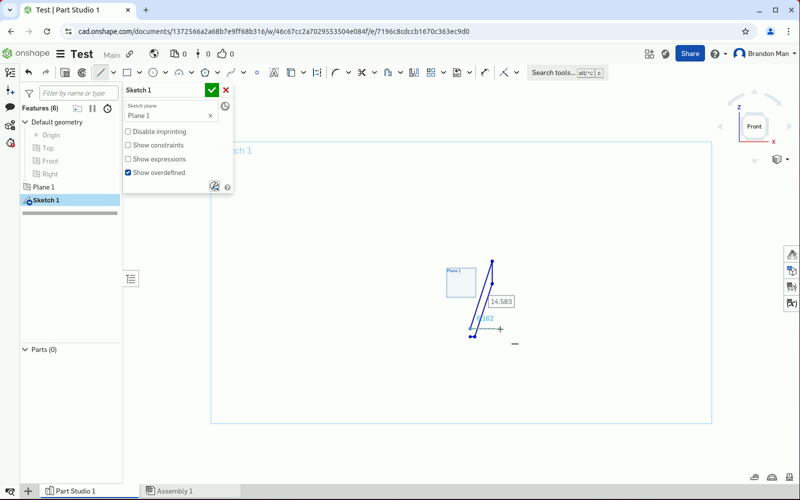
key_down(shift)
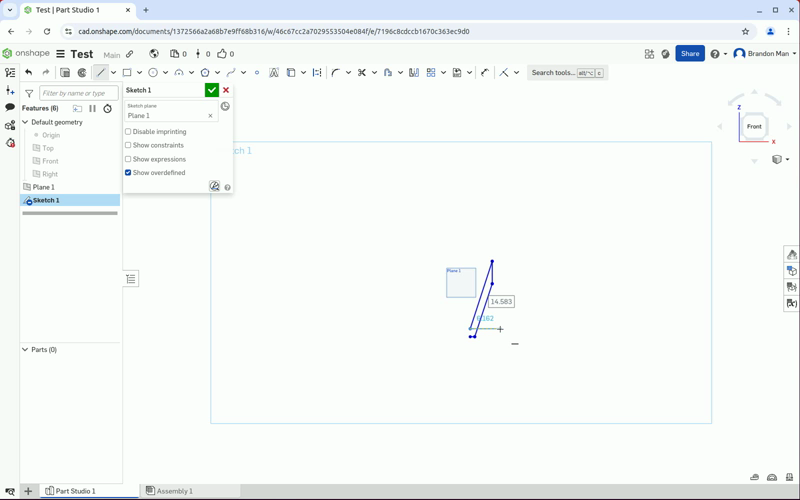
mouse_move(470, 336)
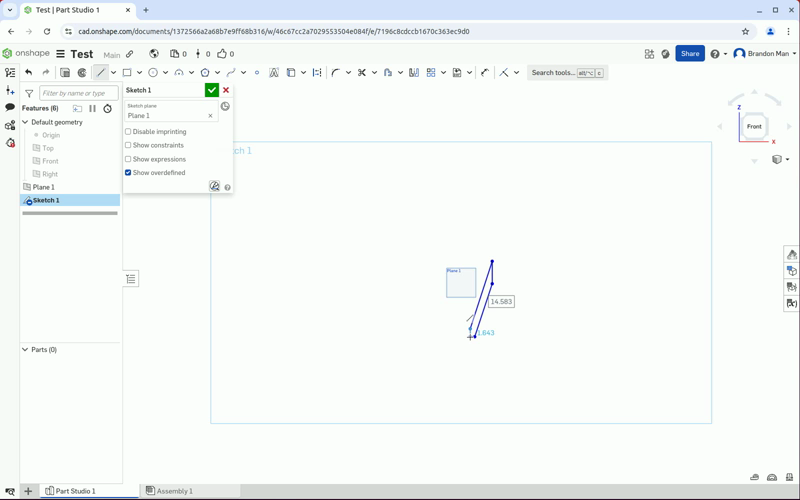
key_up(shift)
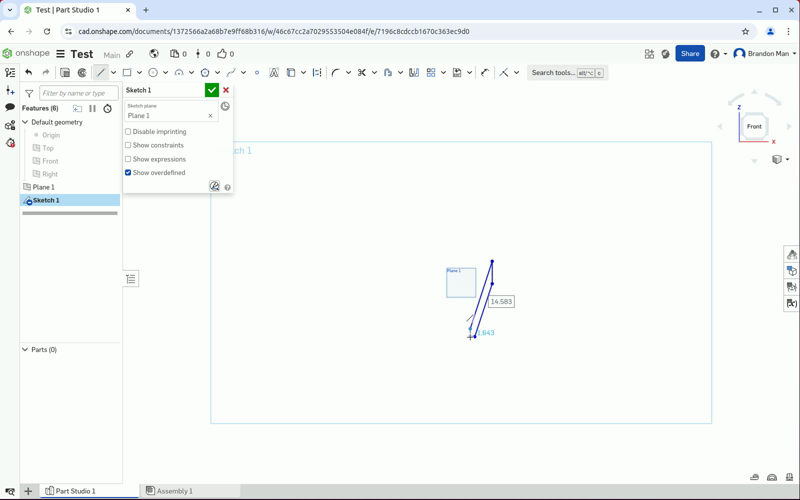
click(470, 336)
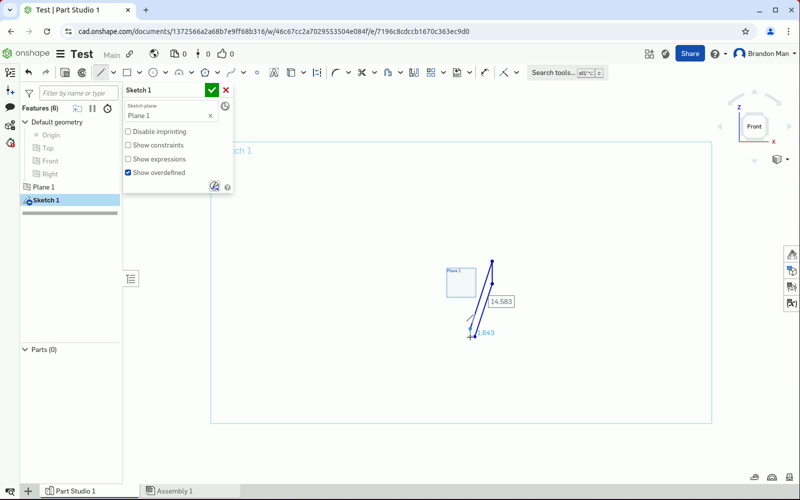
key(esc)
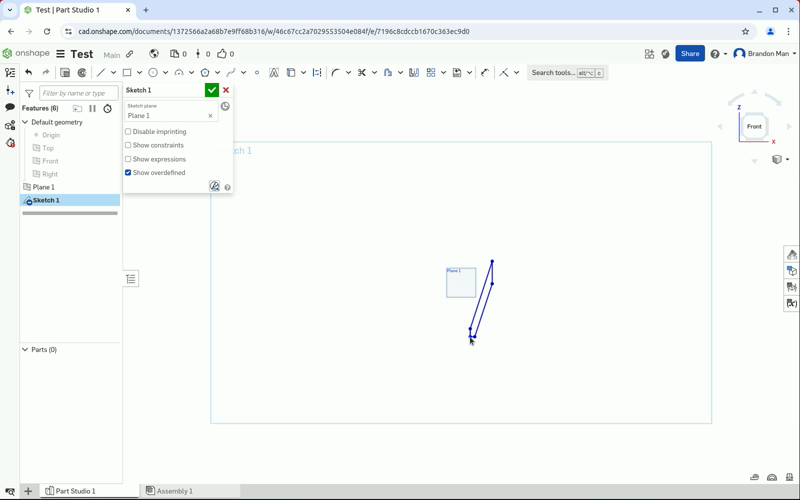
mouse_move(478, 322)
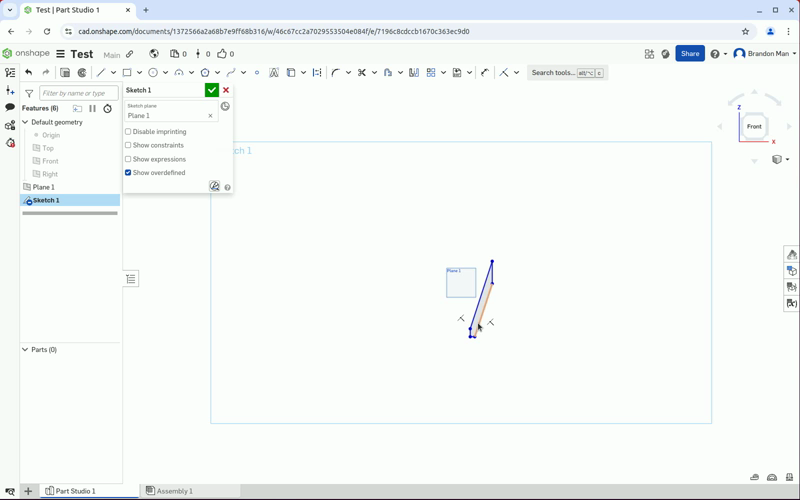
scroll(6)
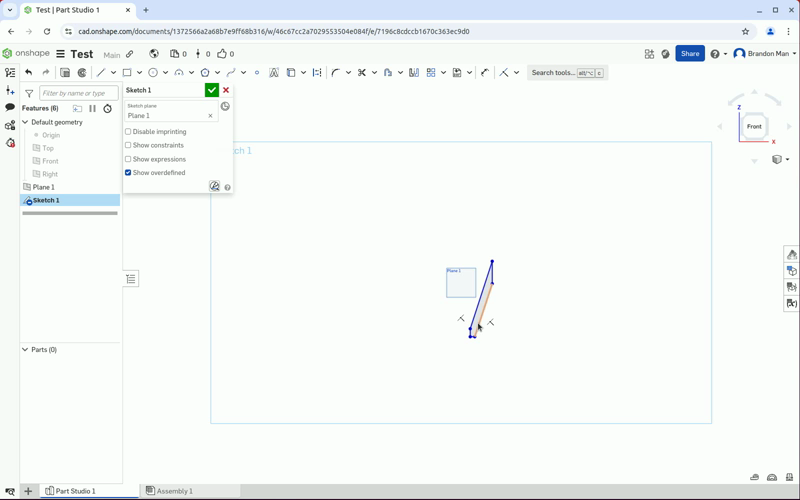
scroll(6)
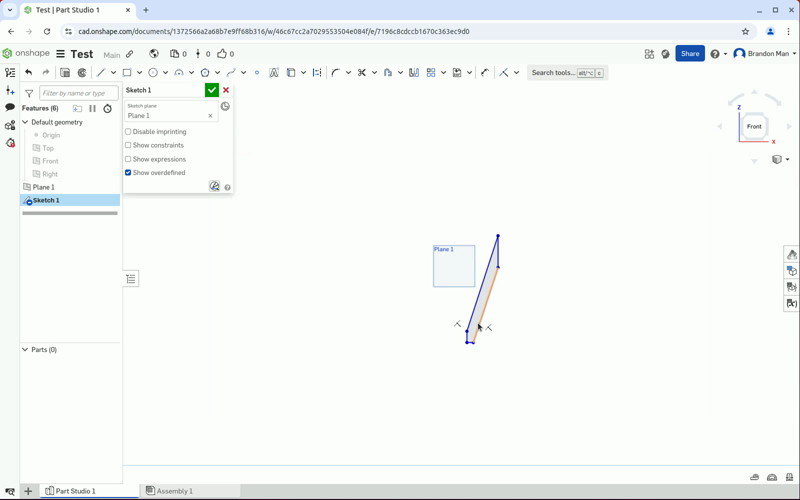
scroll(6)
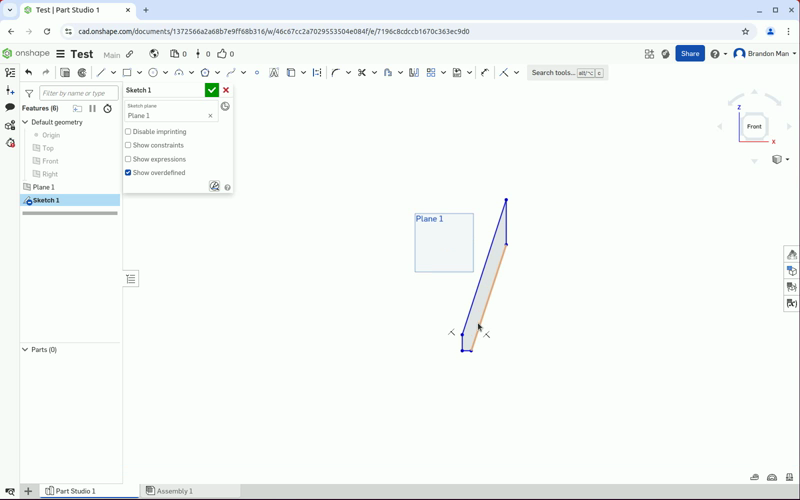
scroll(6)
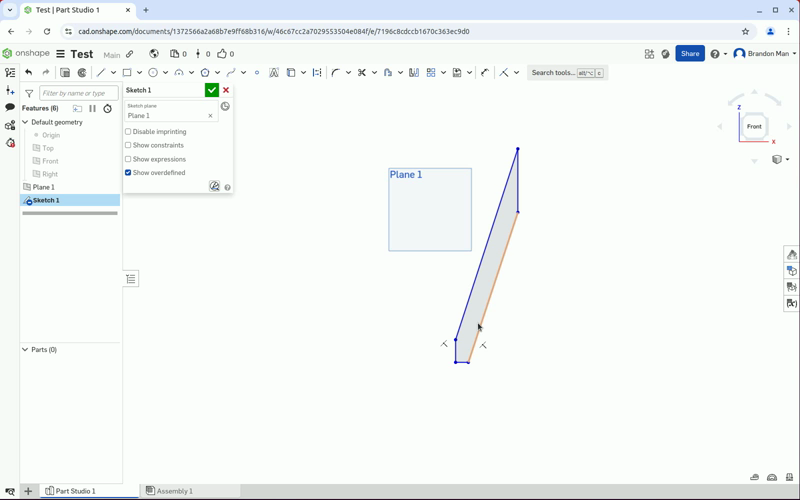
scroll(6)
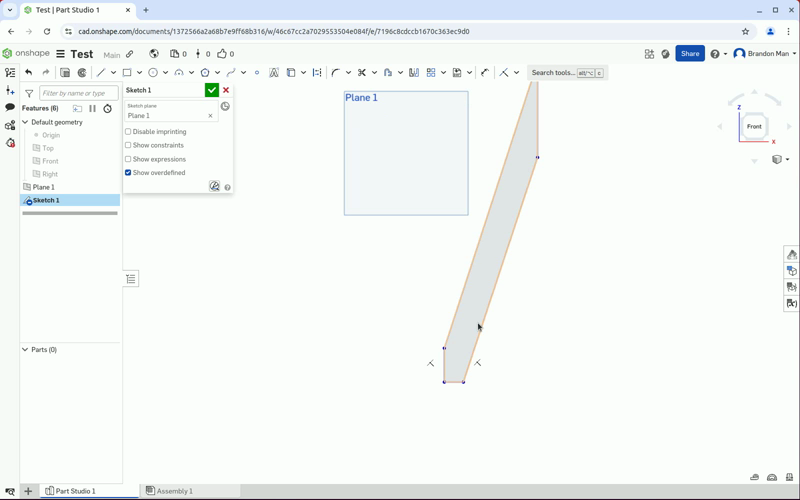
scroll(6)
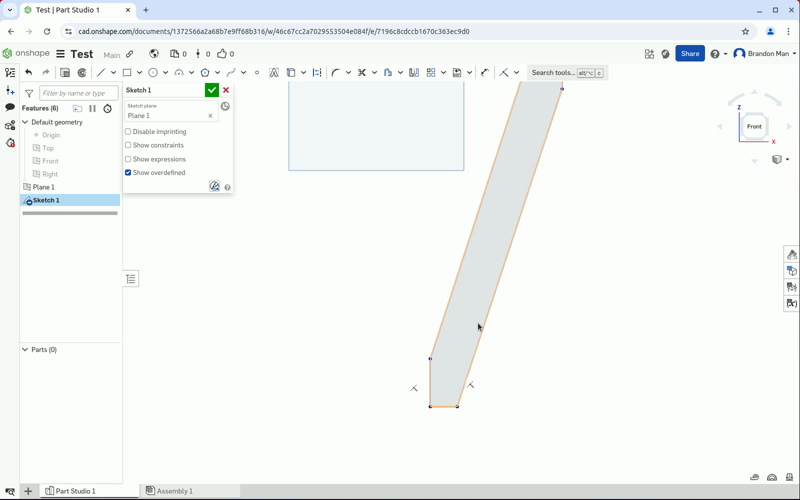
scroll(6)
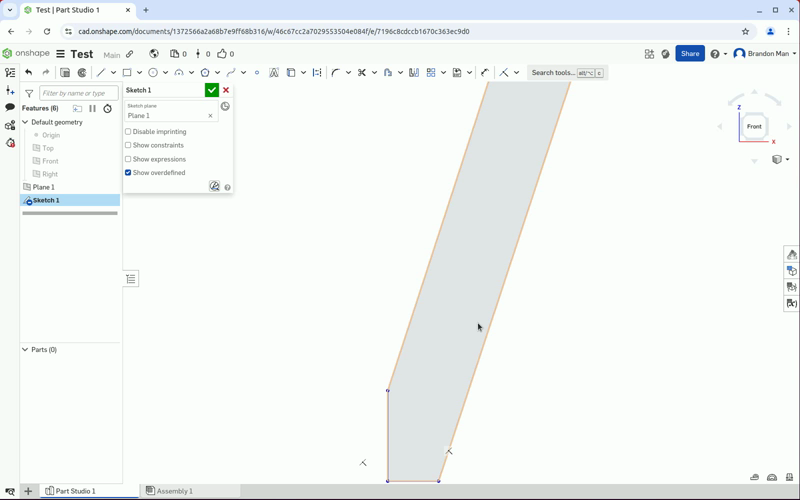
click(478, 322)
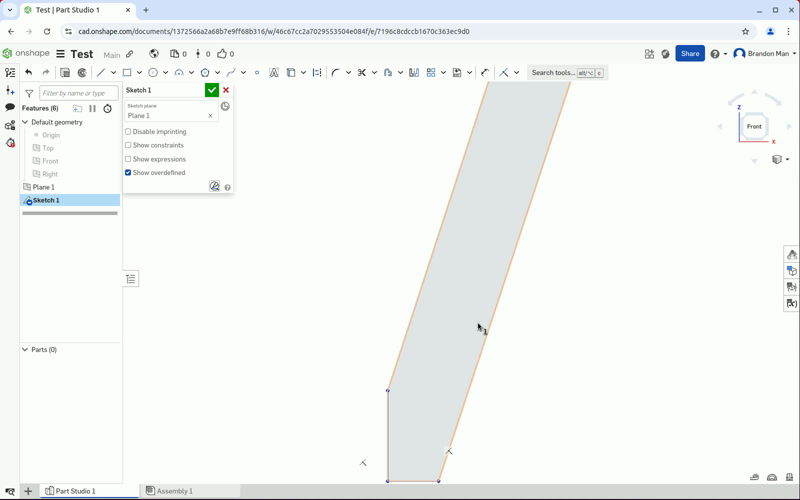
scroll(-6)
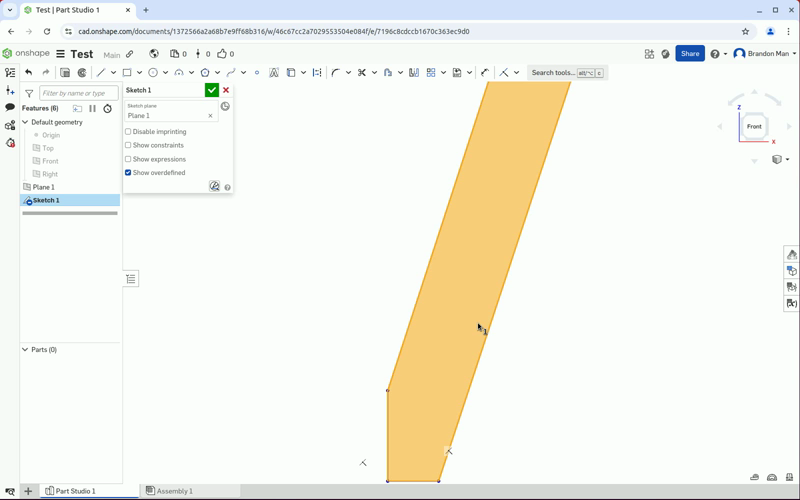
scroll(-6)
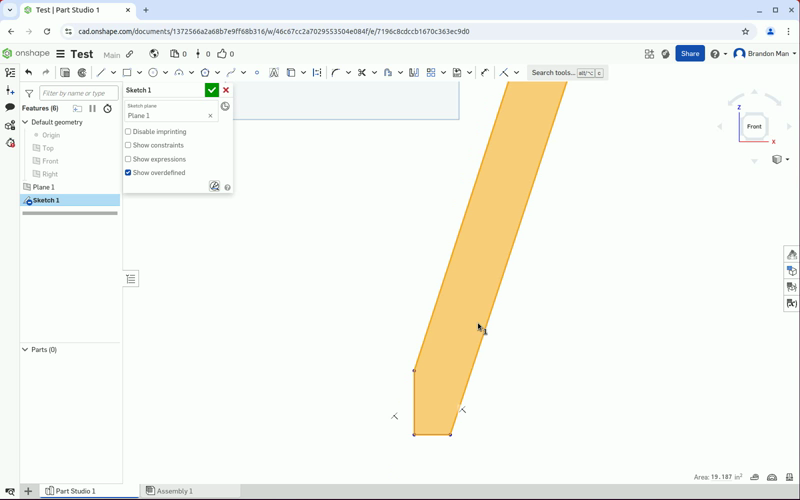
scroll(-6)
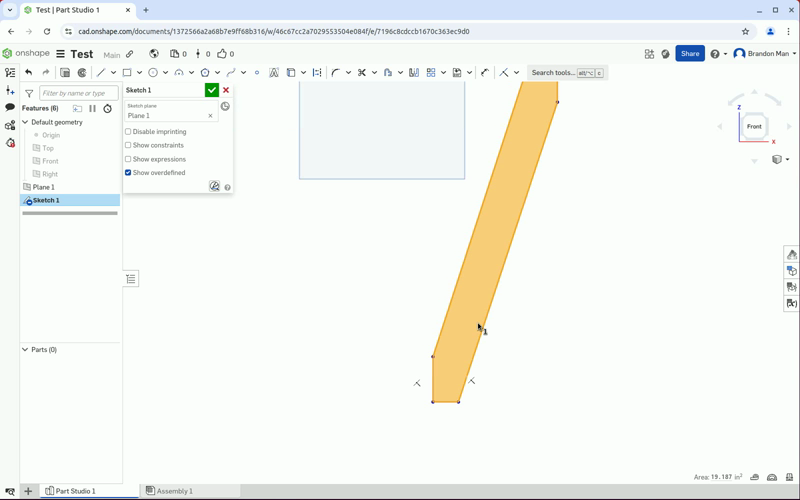
scroll(-6)
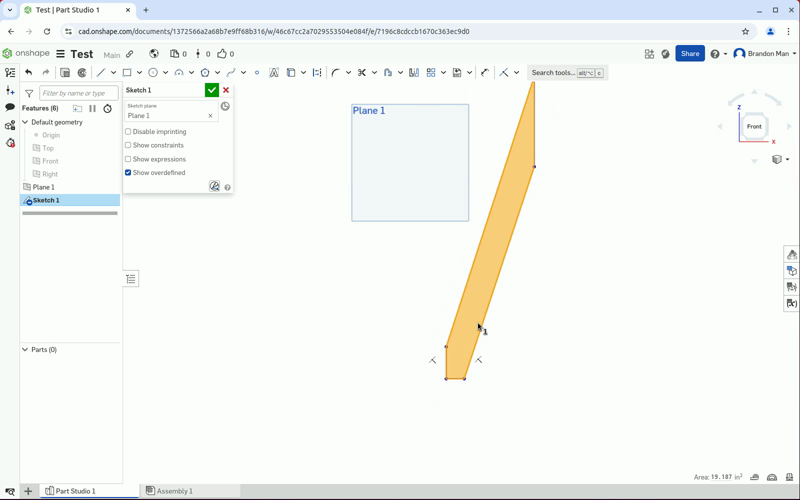
scroll(-6)
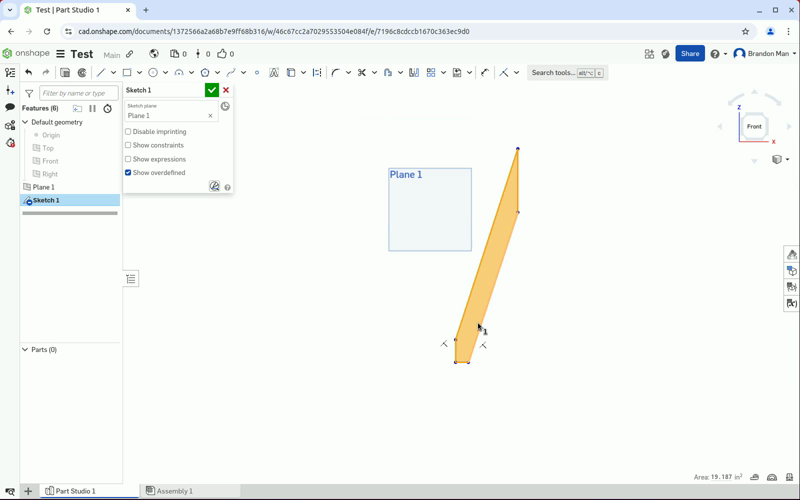
scroll(-6)
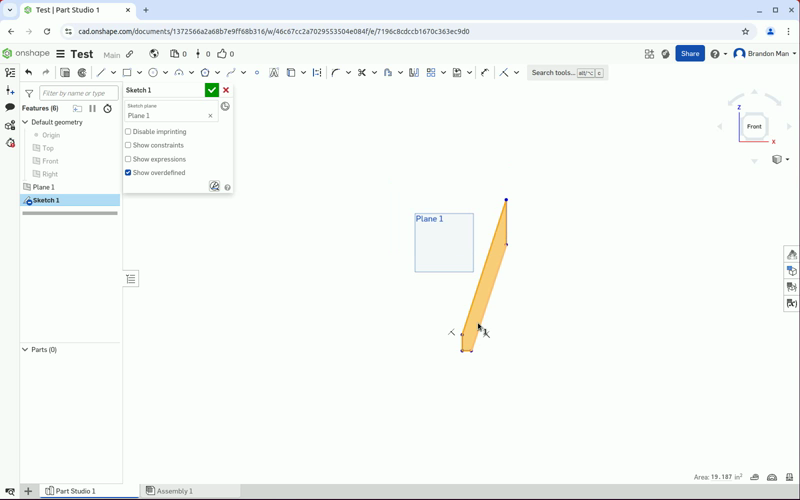
scroll(-6)
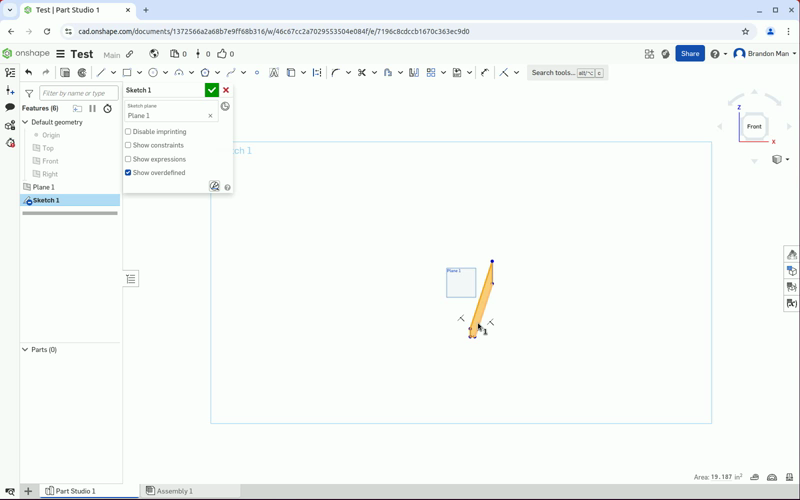
mouse_move(73, 352)
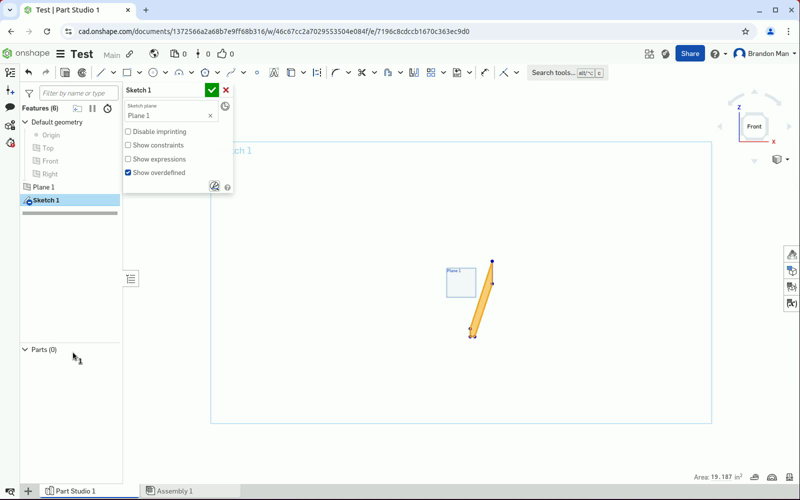
key(shift+y)
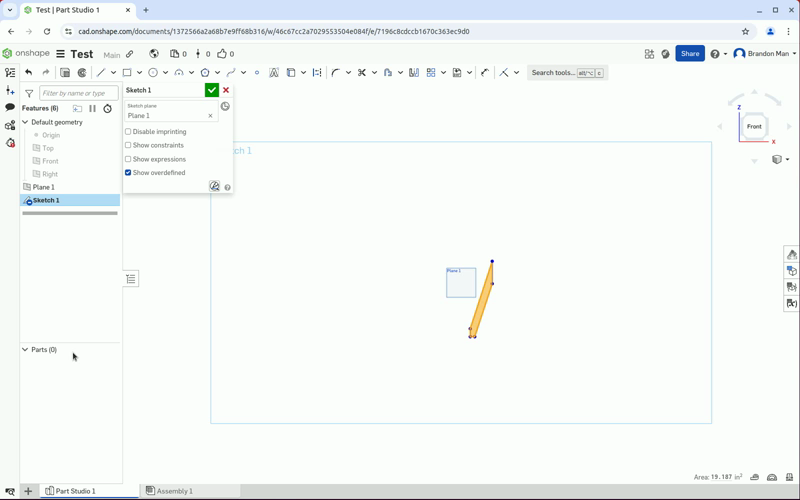
key(shift+e)
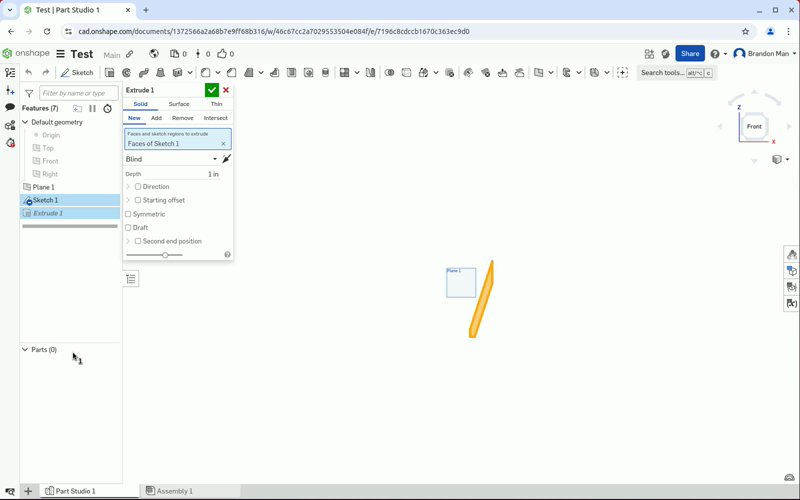
mouse_move(143, 106)
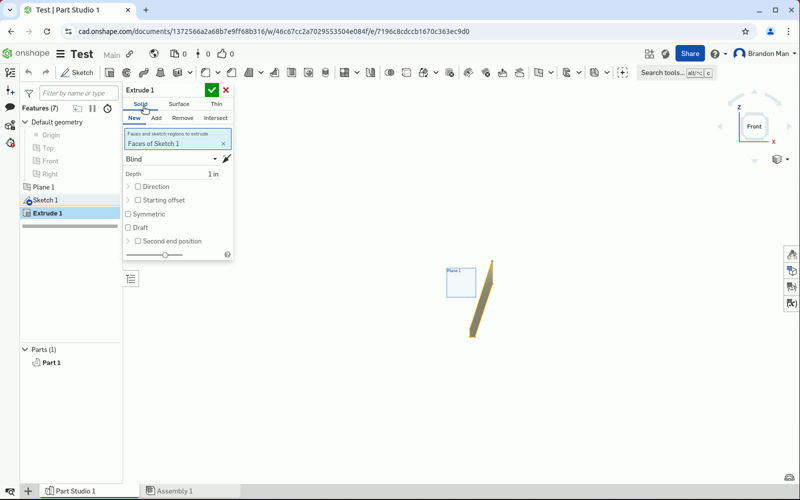
click(143, 106)
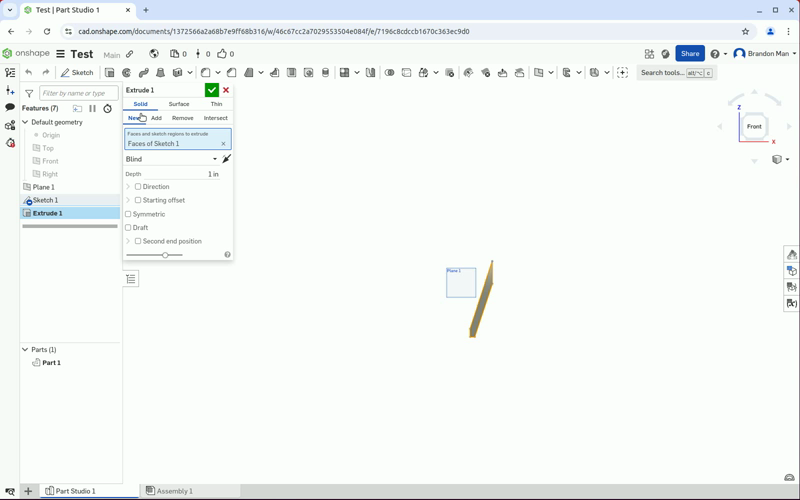
mouse_move(137, 120)
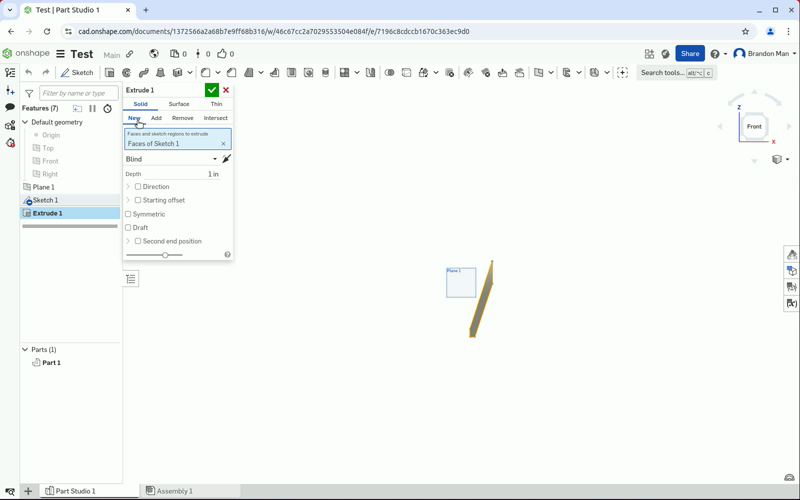
click(137, 120)
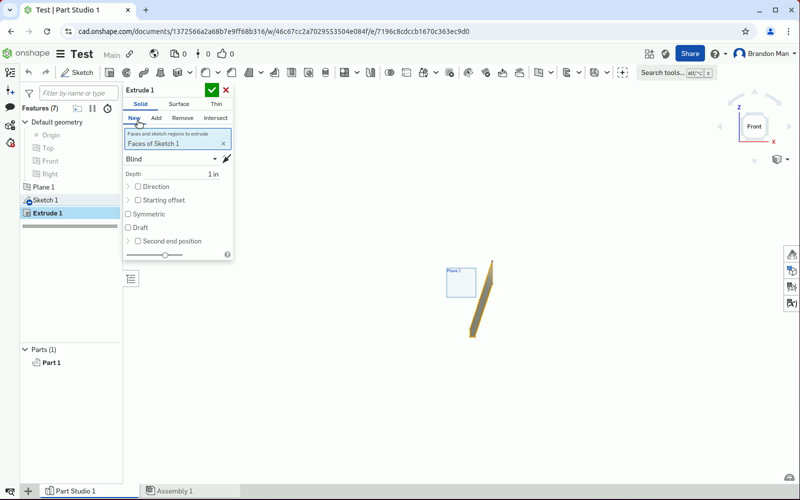
key(tab, 4)
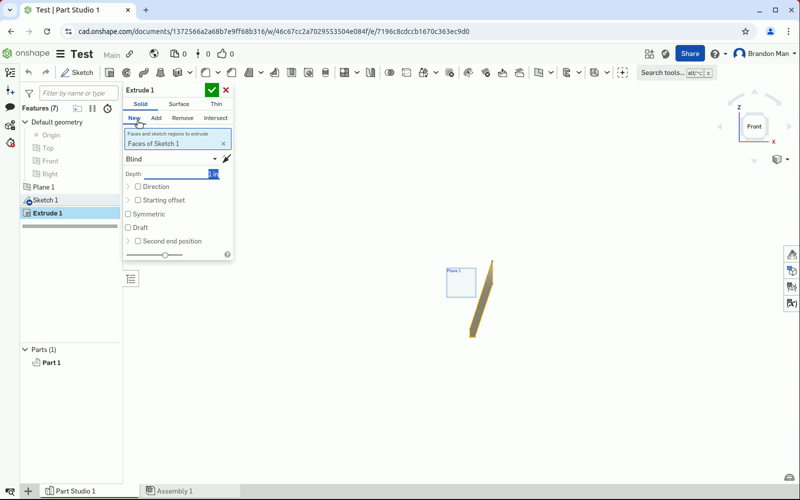
text(0.481)
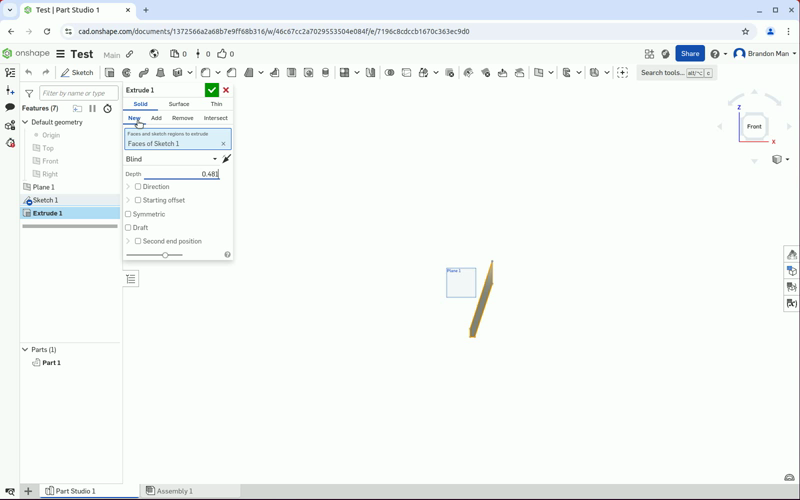
key(enter)
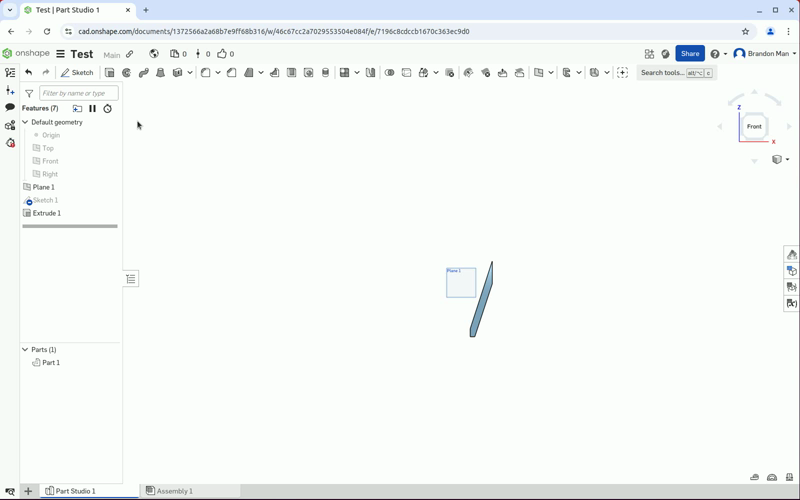
key(shift+h)
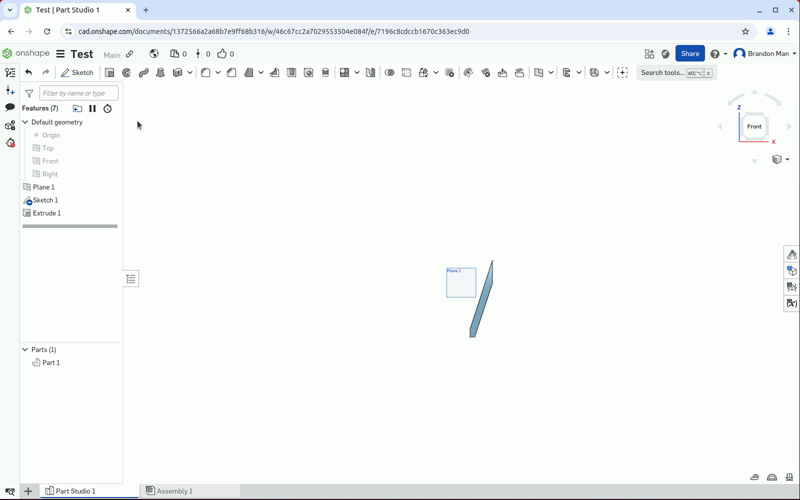
key(shift+h)
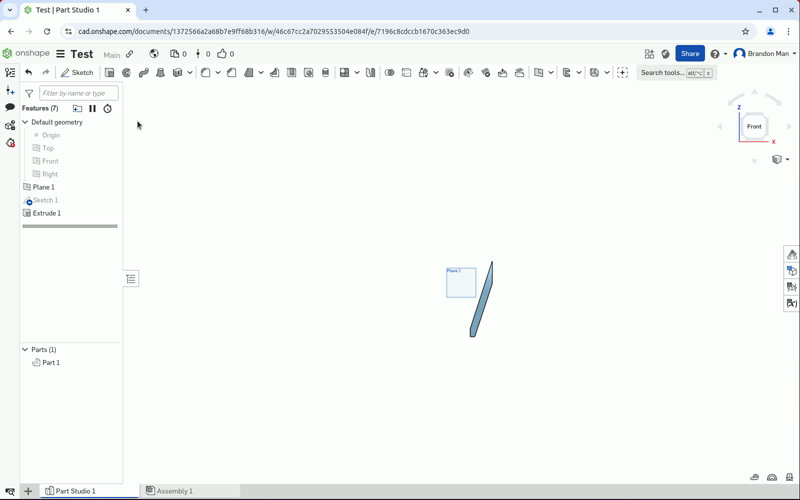
mouse_move(73, 189)
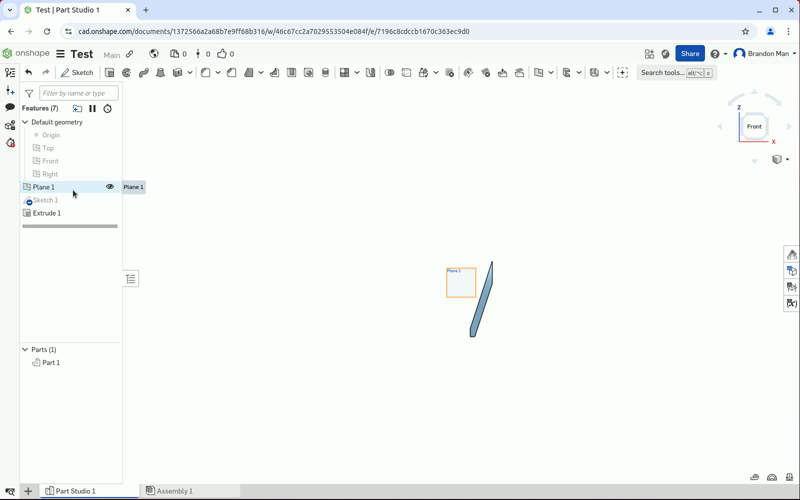
click(73, 189)
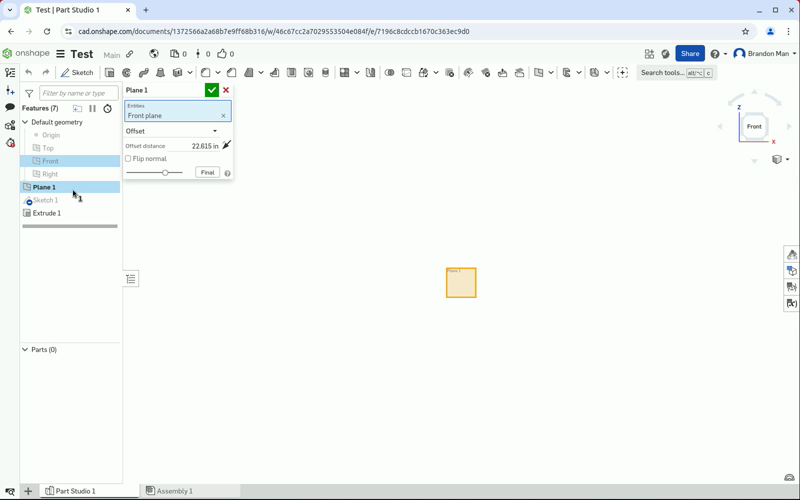
mouse_move(229, 92)
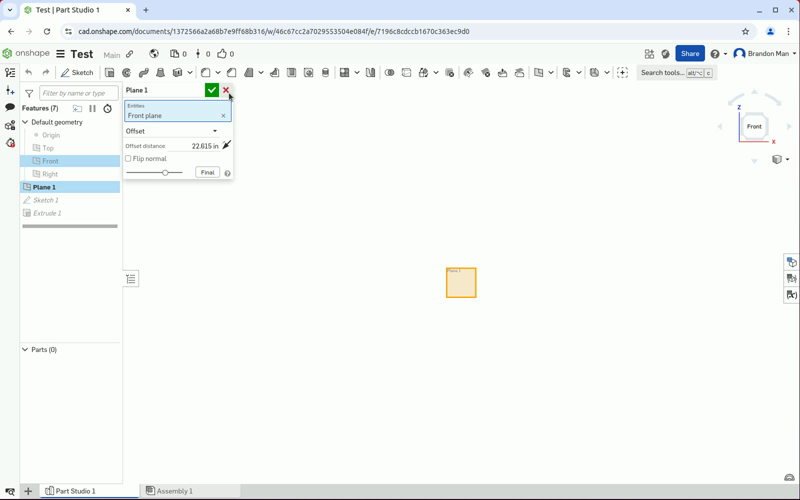
click(229, 92)
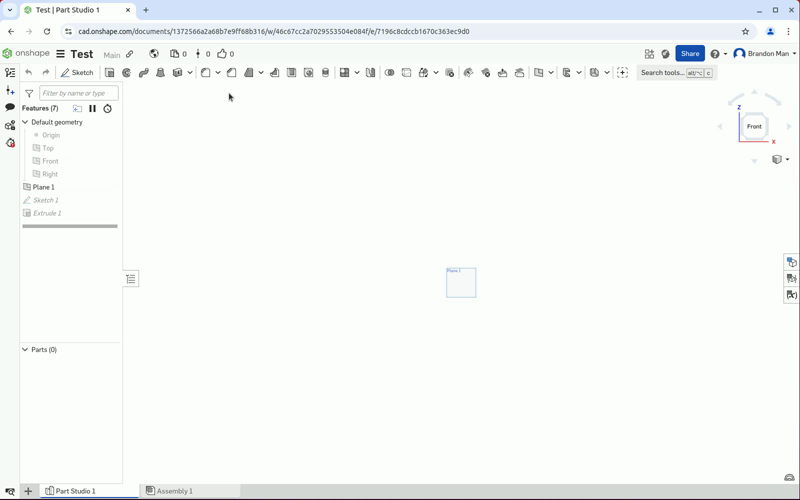
key(shift+s)
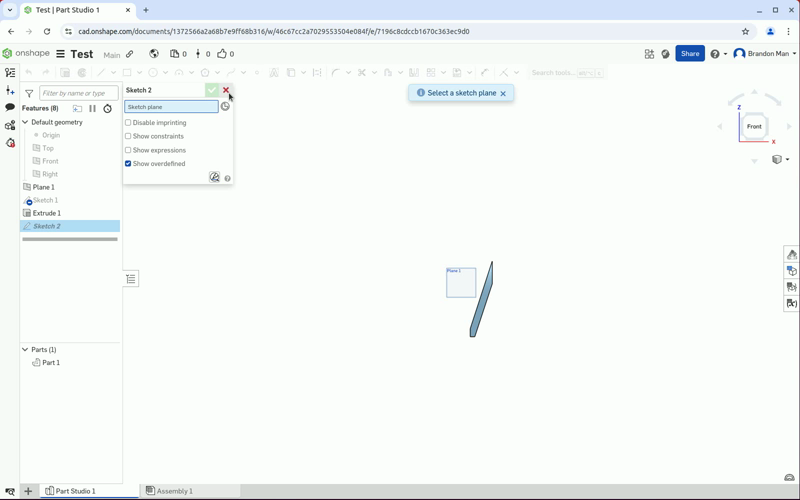
mouse_move(73, 189)
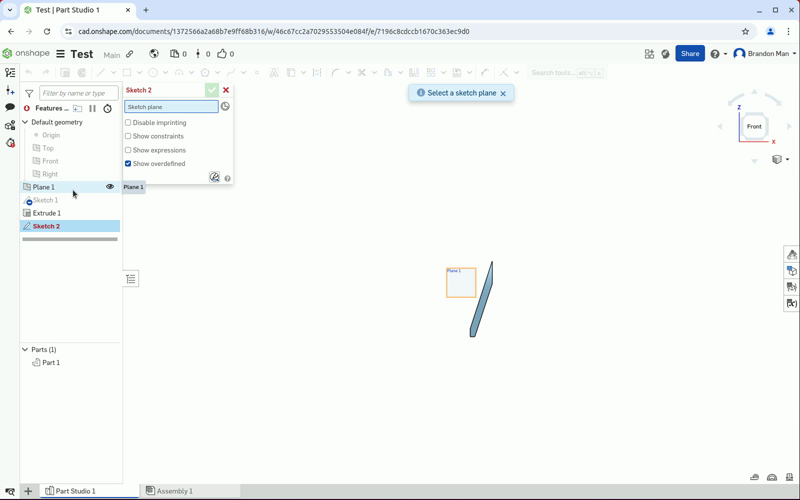
click(73, 189)
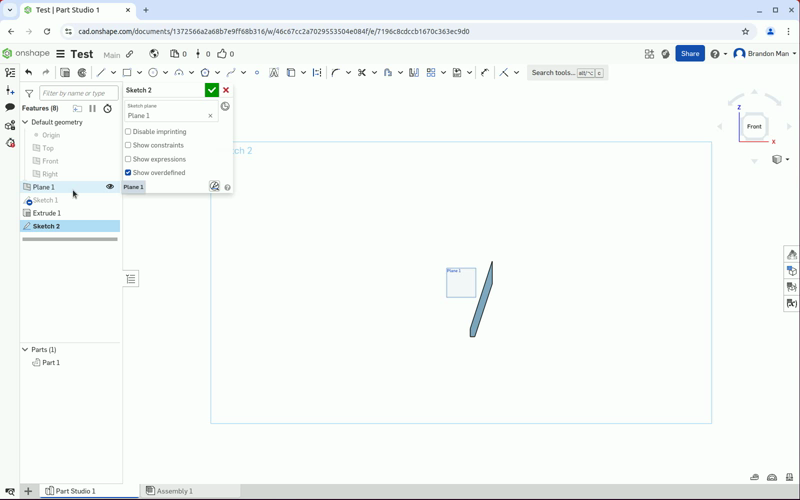
mouse_move(73, 352)
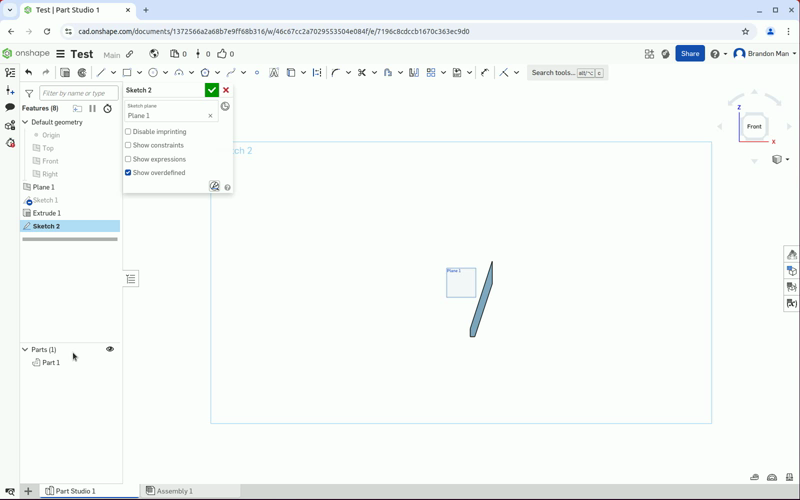
key(y)
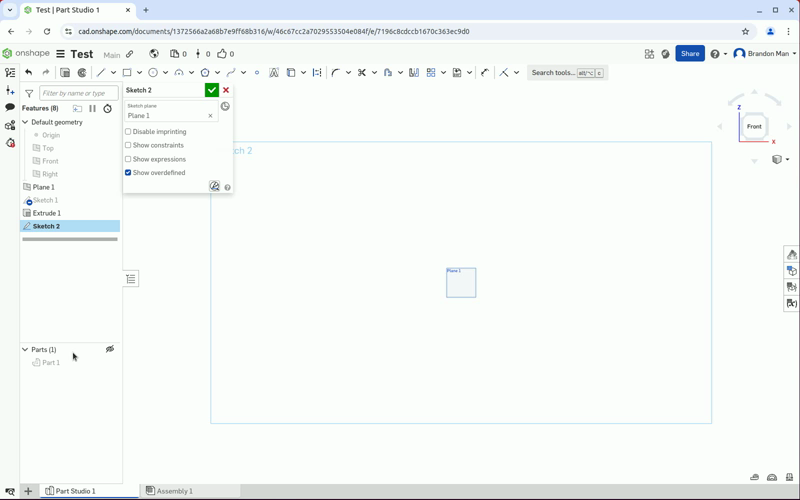
key(l)
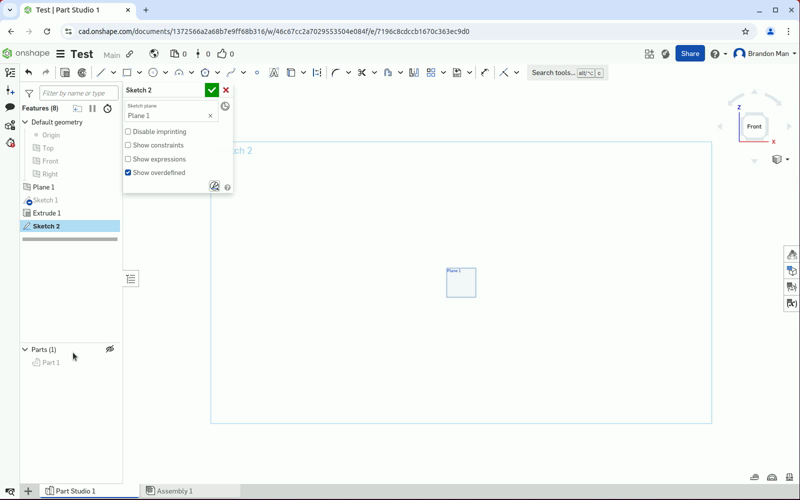
key_down(shift)
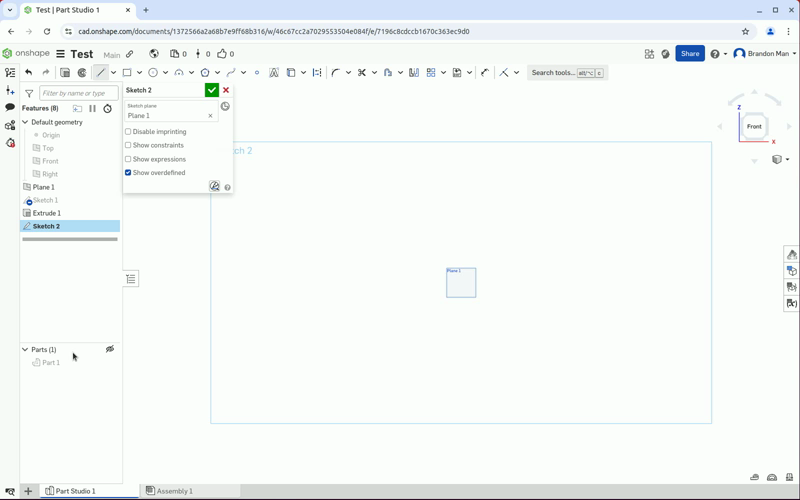
mouse_move(492, 285)
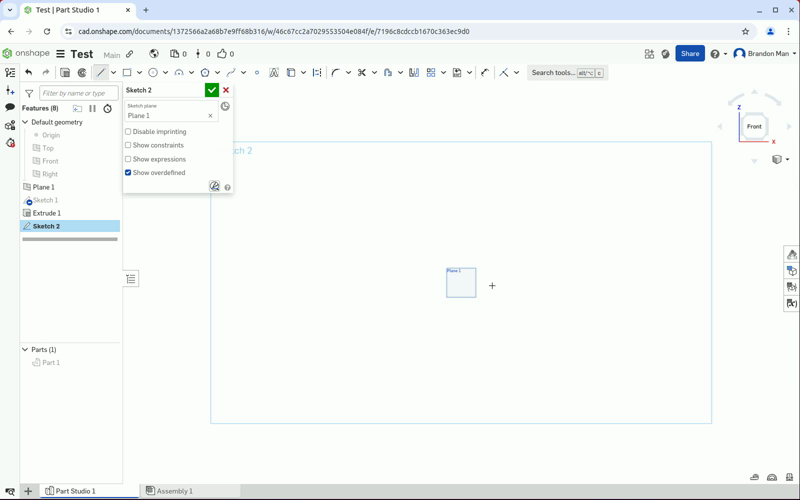
click(492, 285)
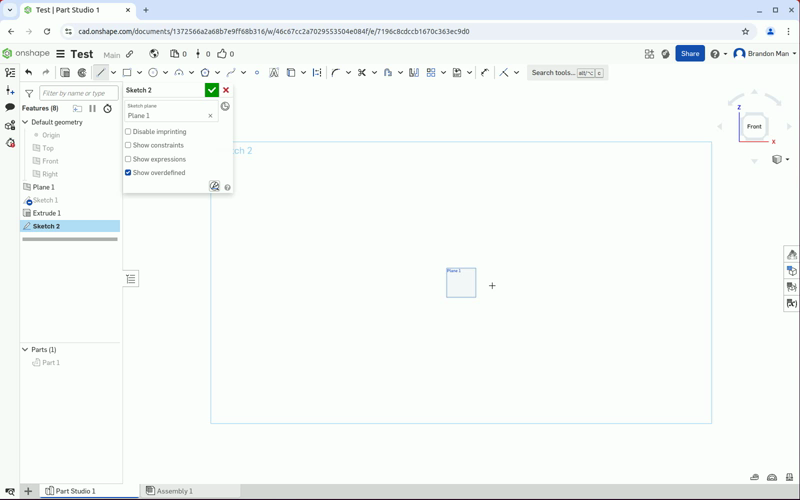
key_up(shift)
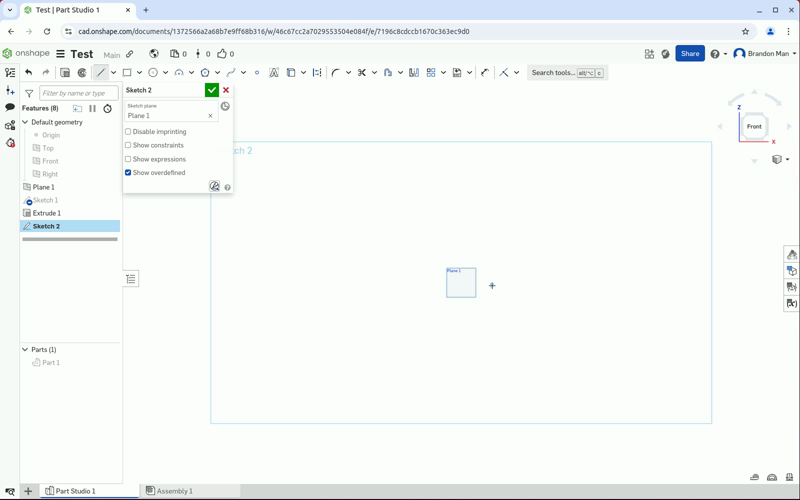
key_down(shift)
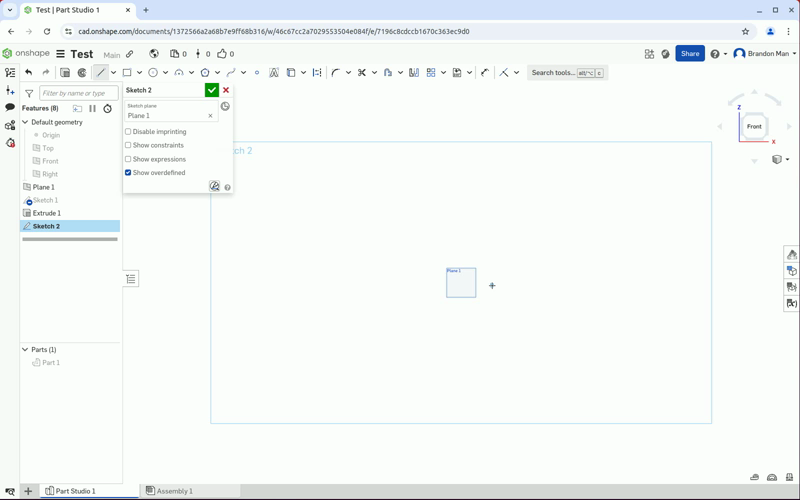
mouse_move(522, 285)
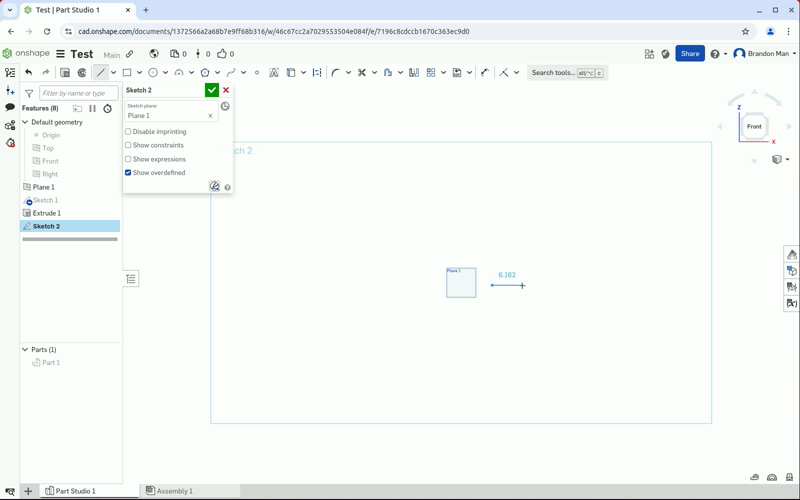
mouse_move(500, 262)
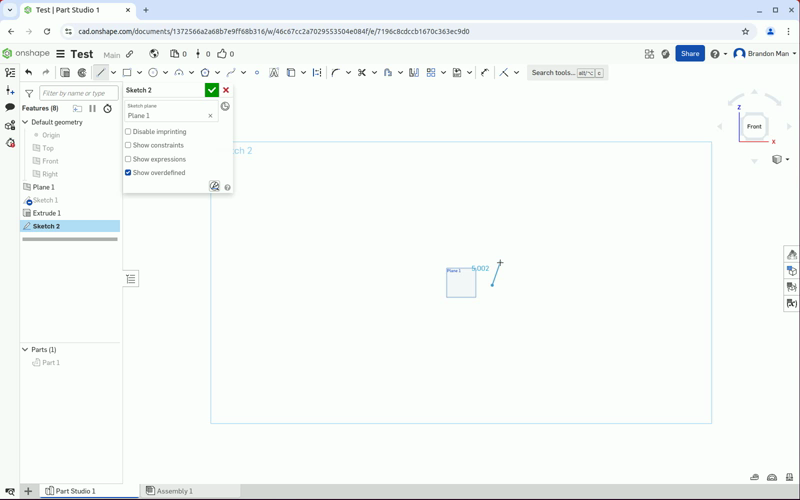
click(500, 262)
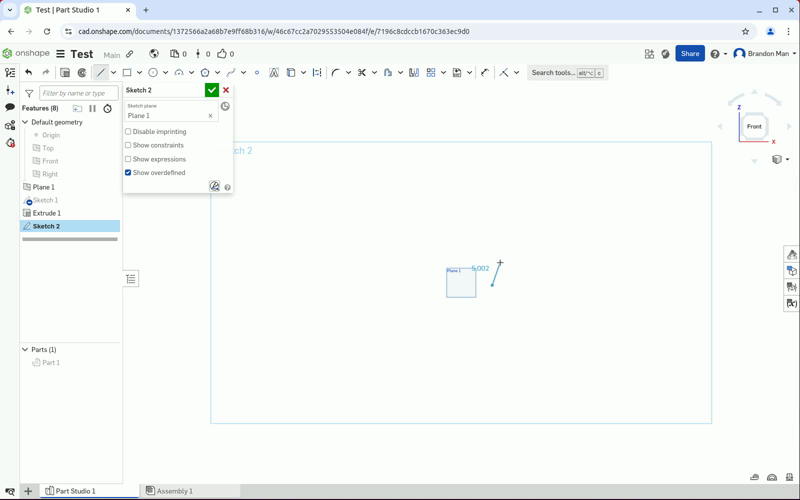
key_up(shift)
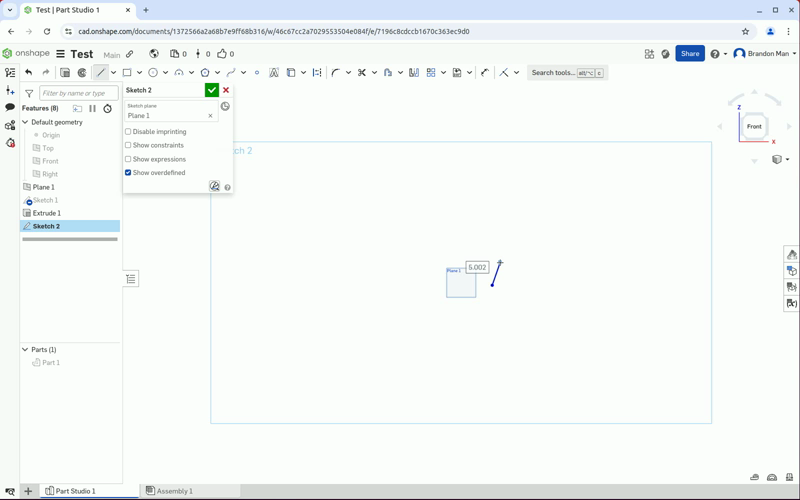
key_down(shift)
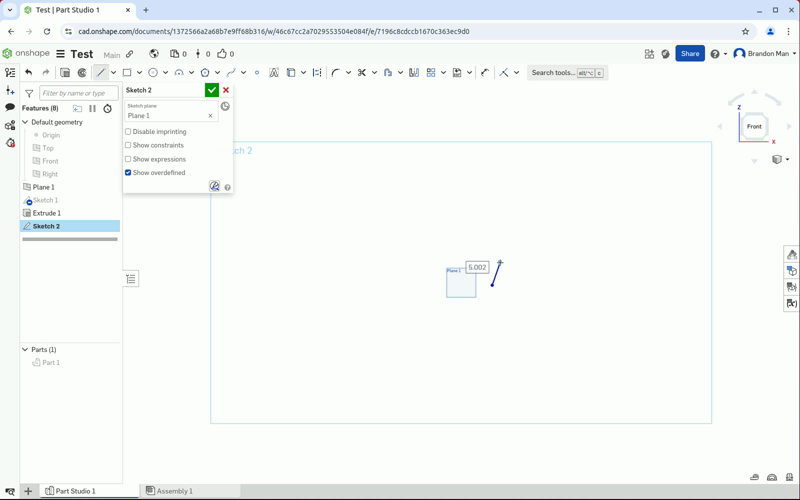
mouse_move(530, 262)
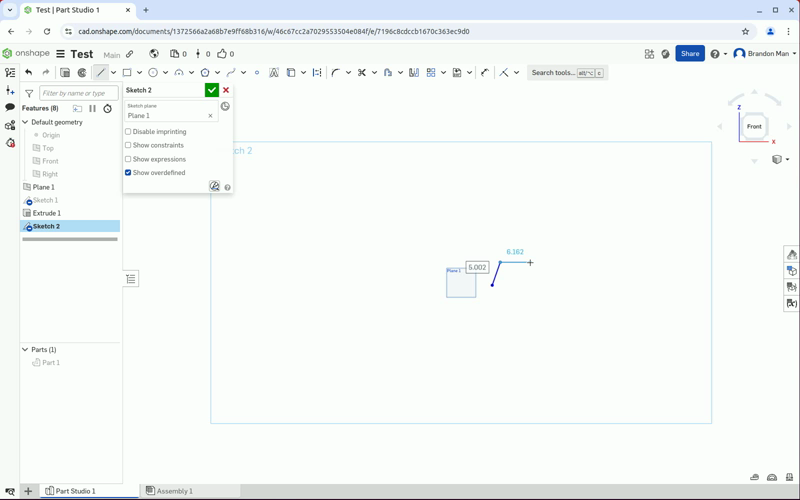
mouse_move(492, 262)
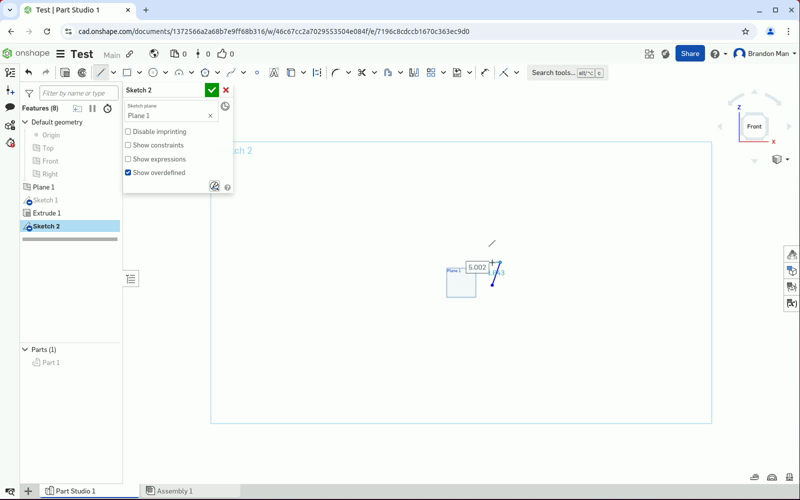
click(492, 262)
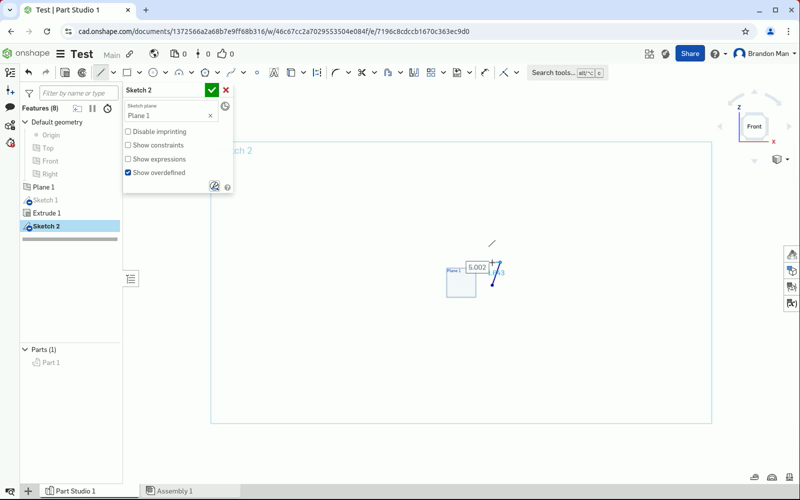
key_up(shift)
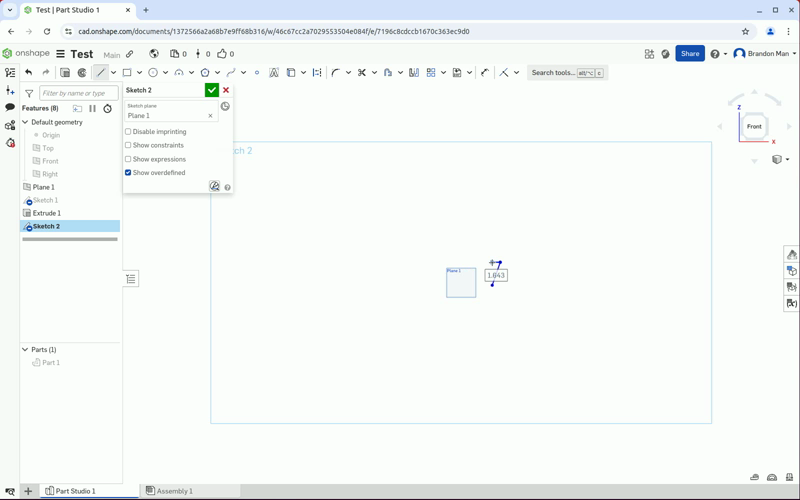
mouse_move(522, 262)
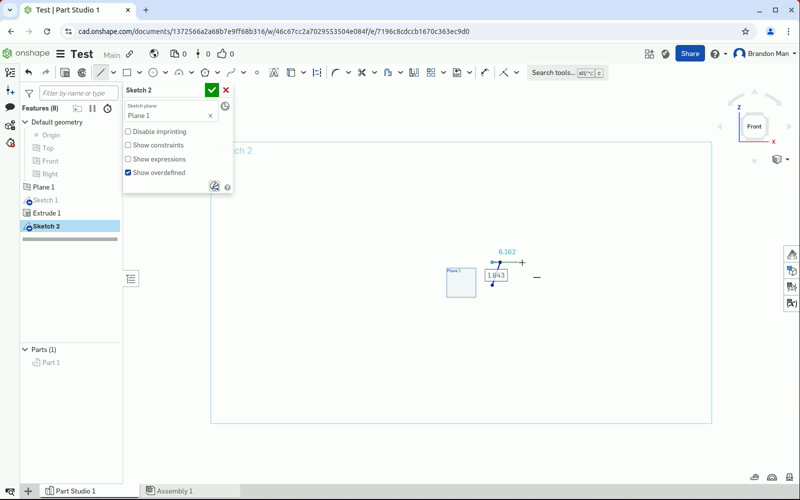
key_down(shift)
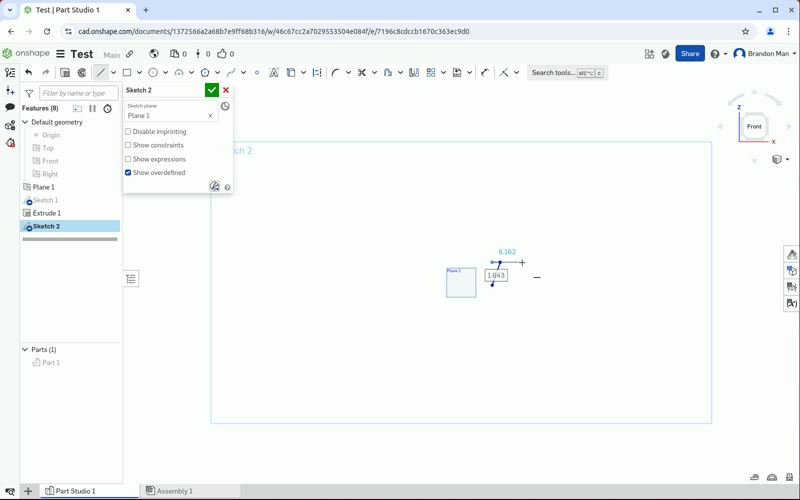
mouse_move(492, 285)
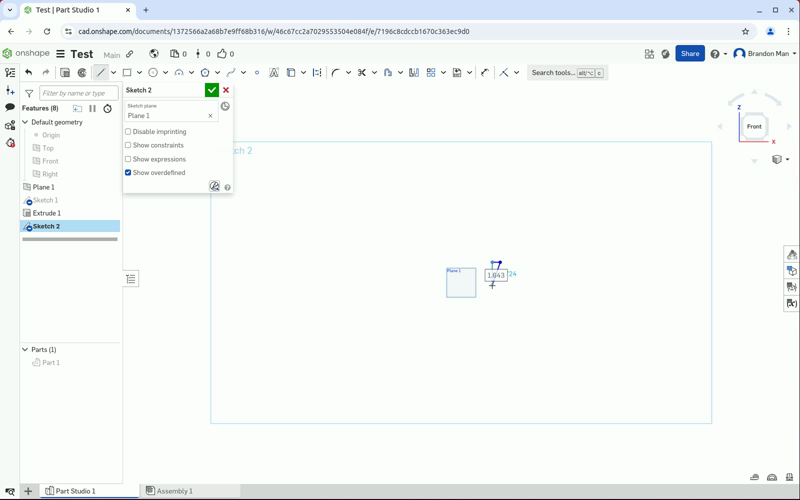
key_up(shift)
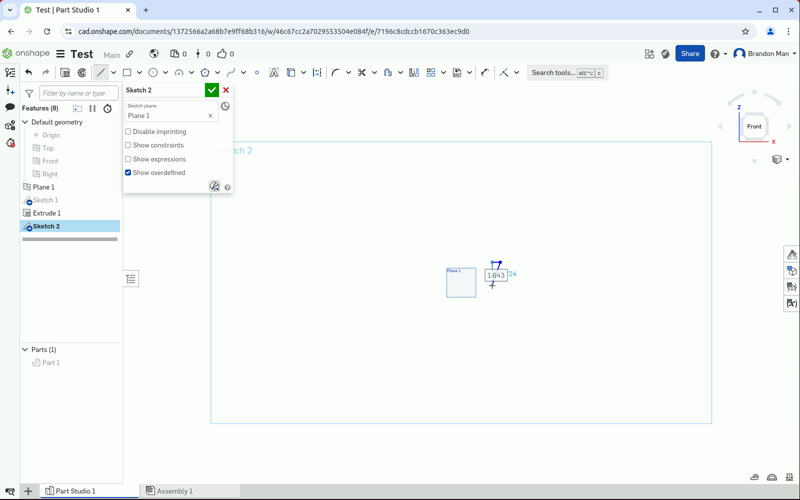
click(492, 285)
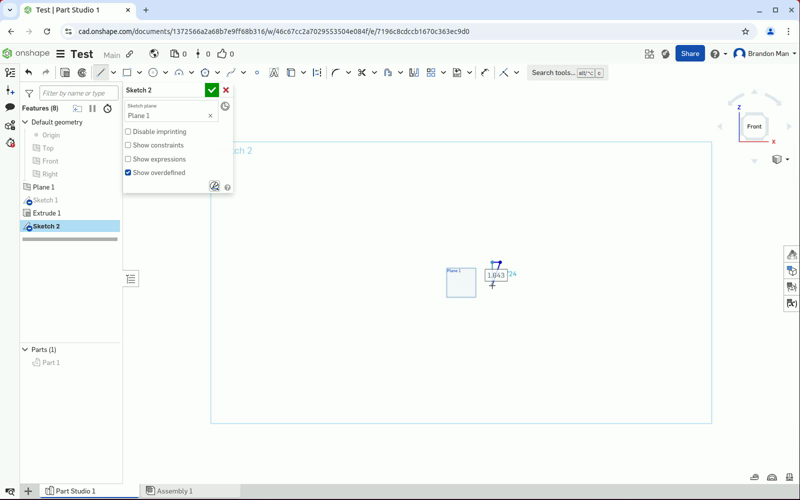
key(esc)
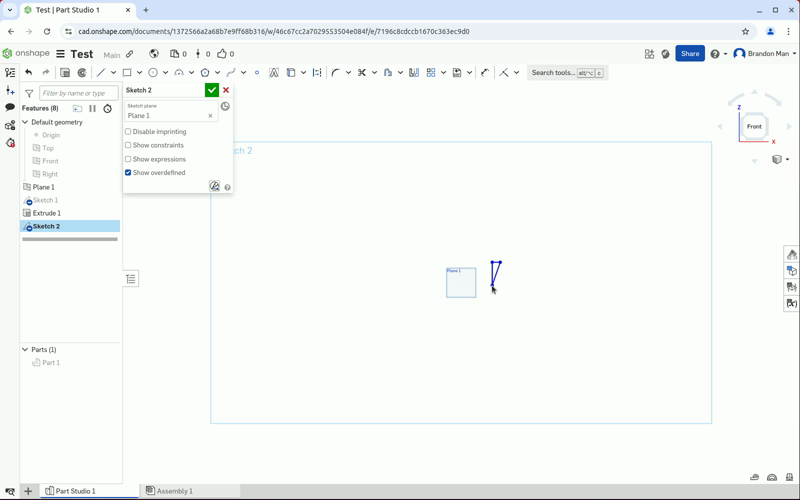
mouse_move(495, 272)
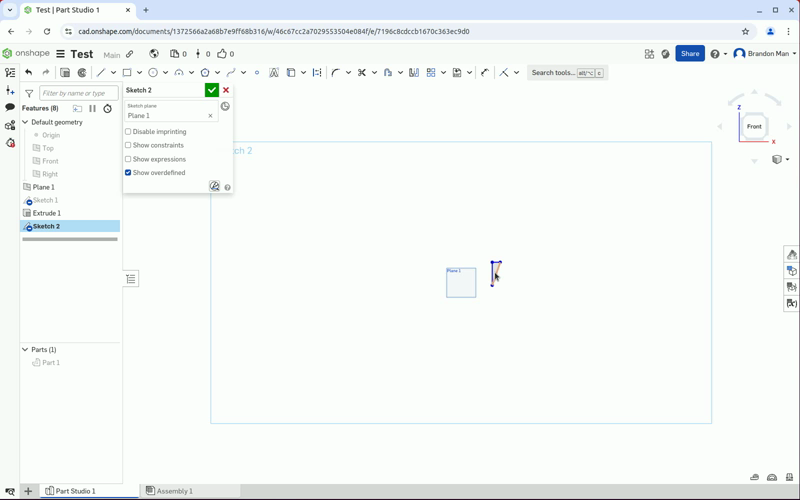
scroll(6)
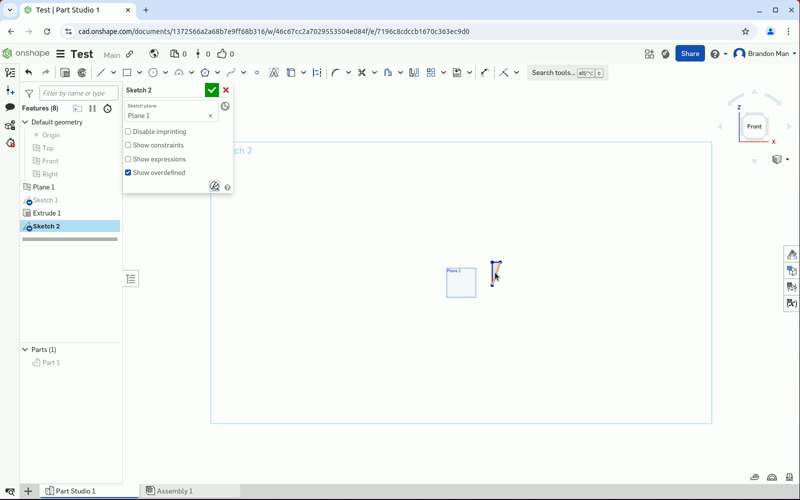
scroll(6)
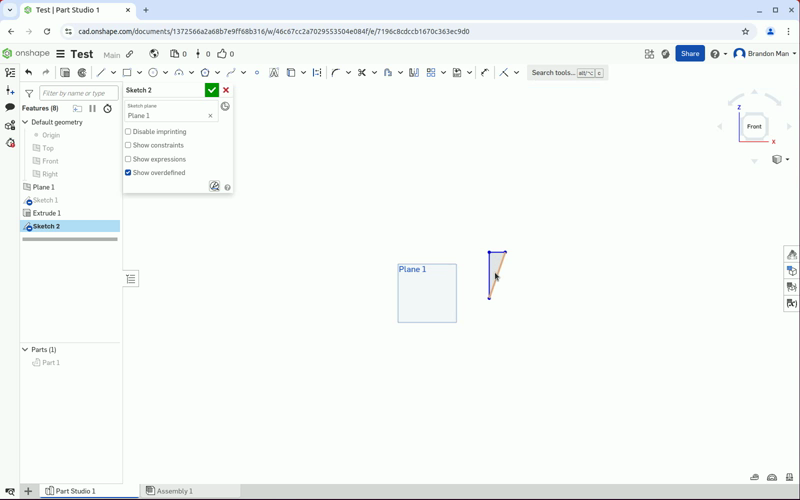
scroll(6)
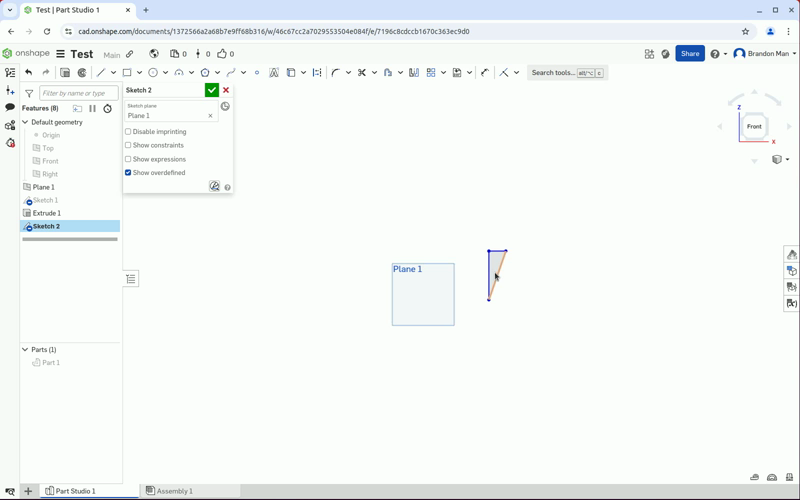
scroll(6)
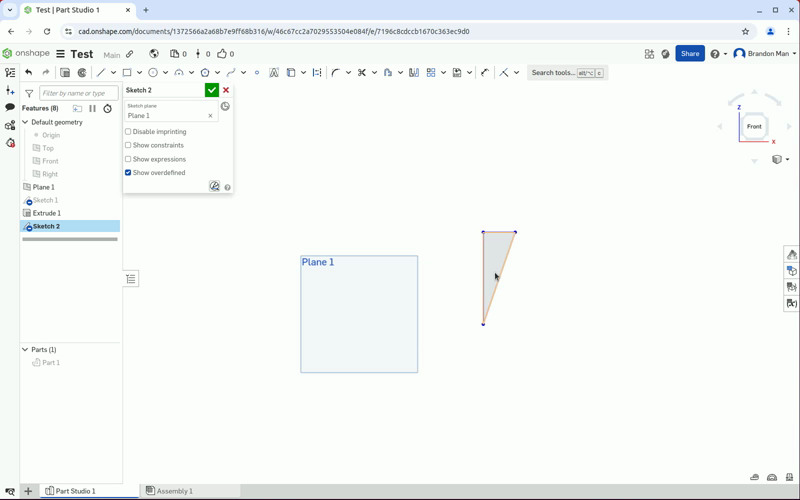
scroll(6)
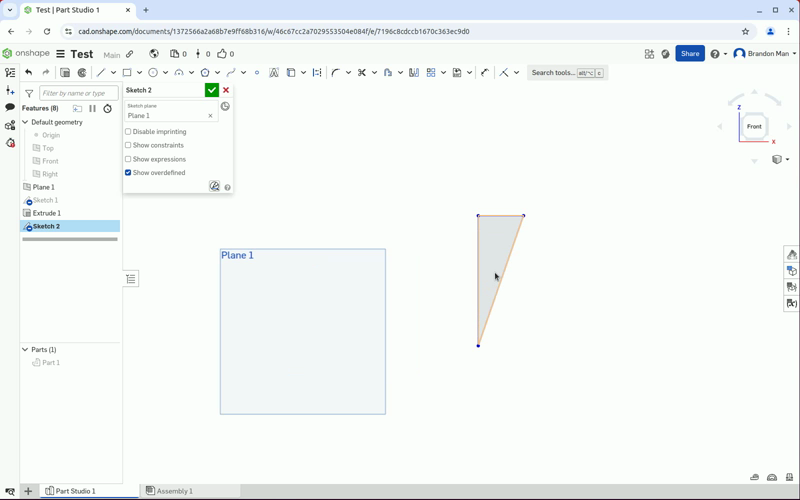
scroll(6)
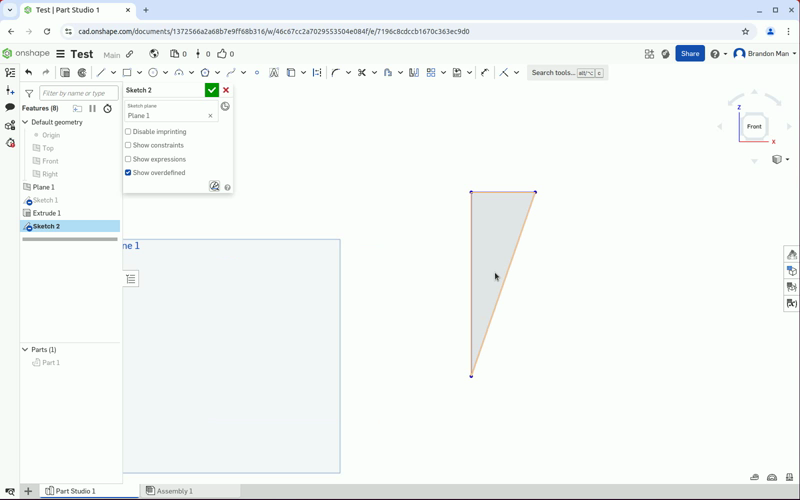
scroll(6)
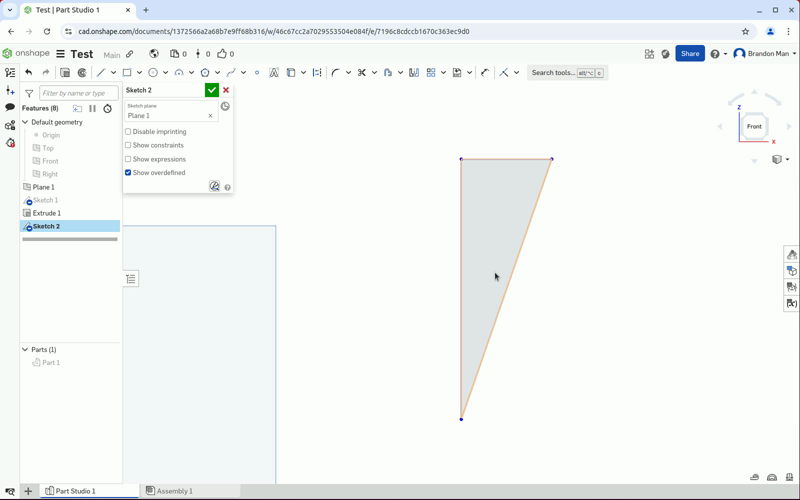
click(495, 272)
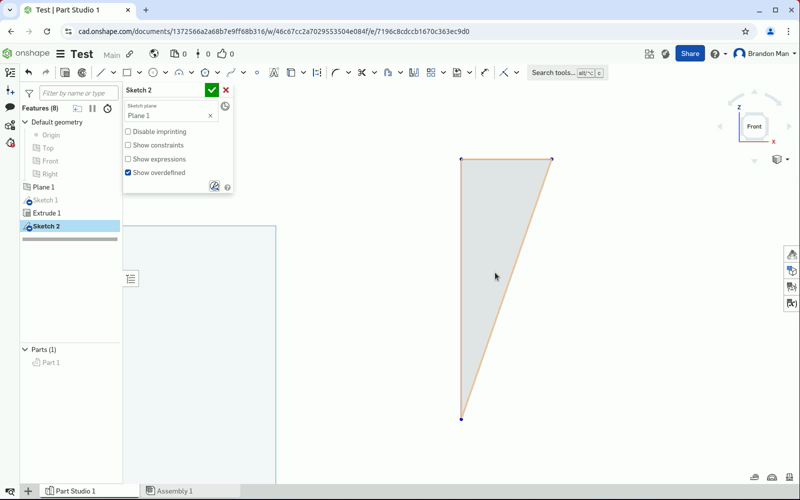
scroll(-6)
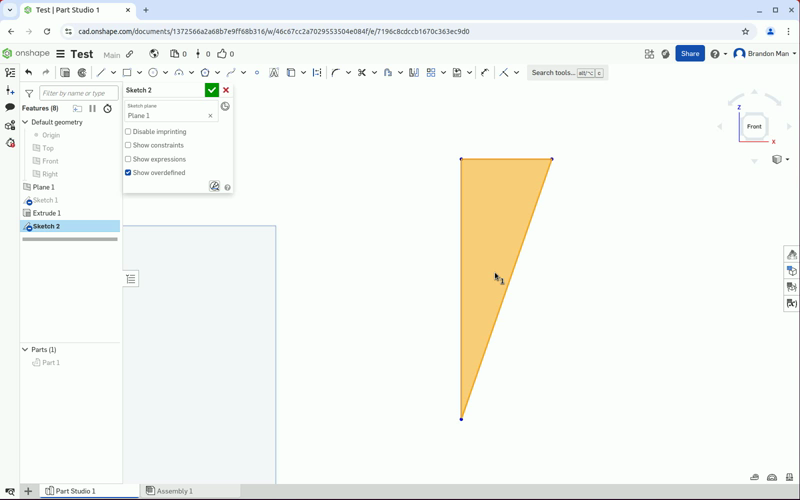
scroll(-6)
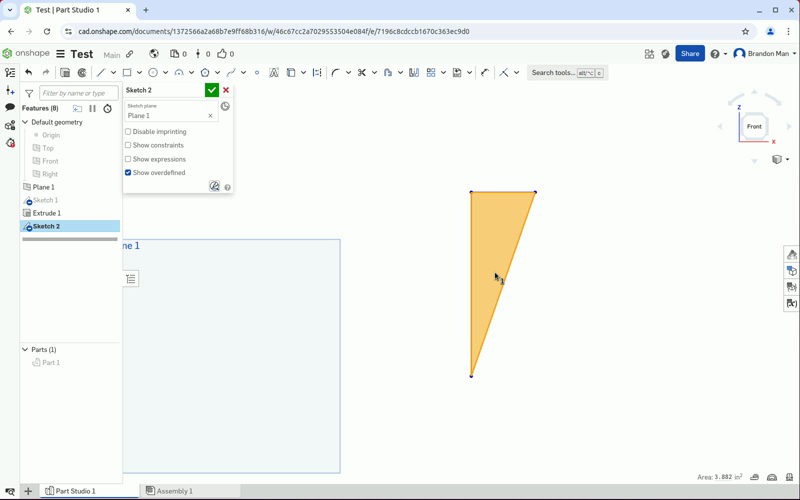
scroll(-6)
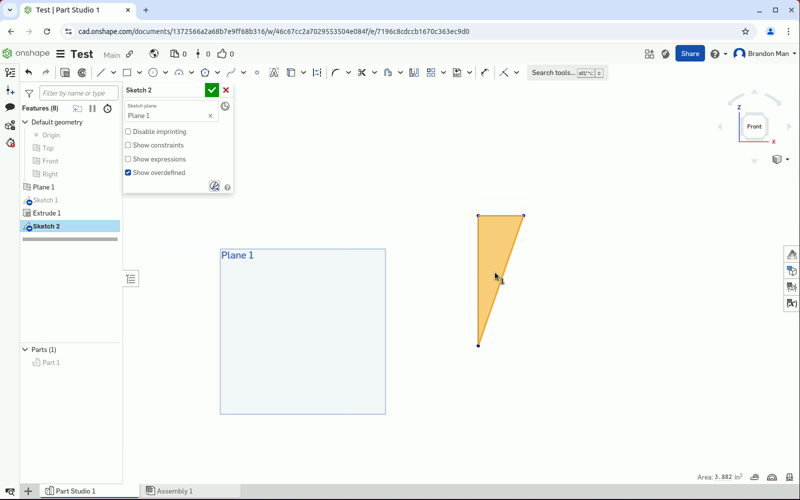
scroll(-6)
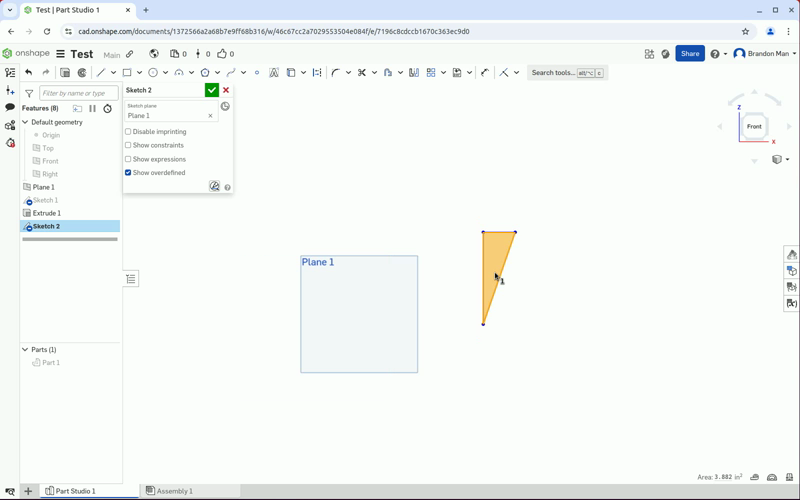
scroll(-6)
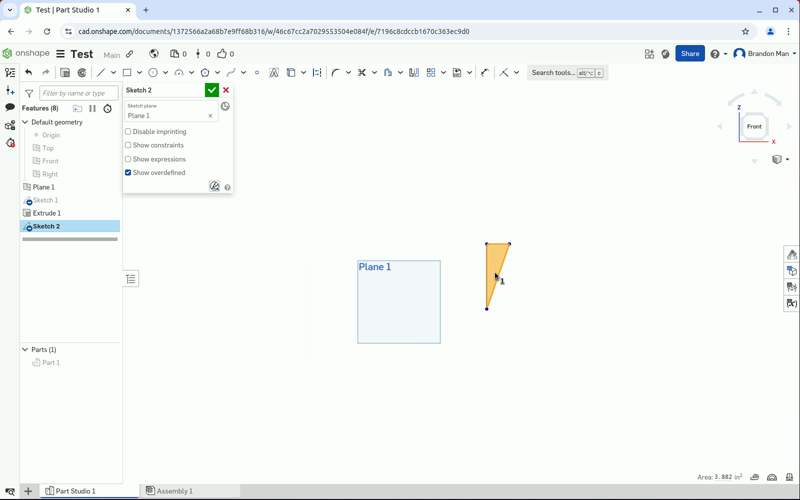
scroll(-6)
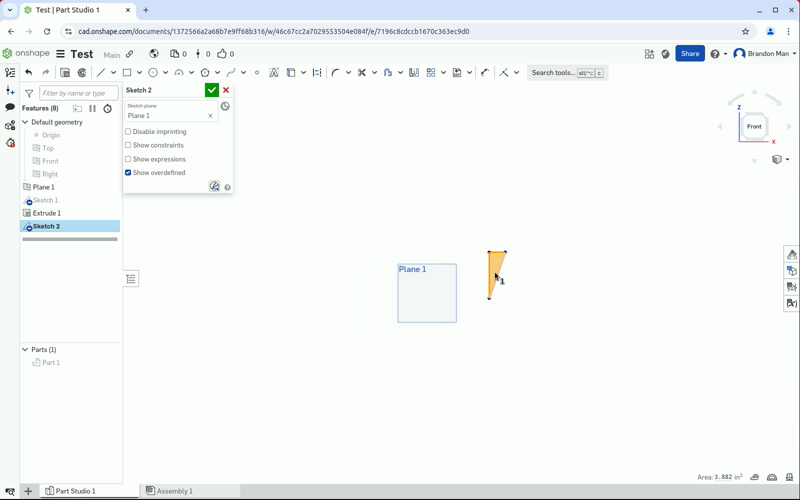
scroll(-6)
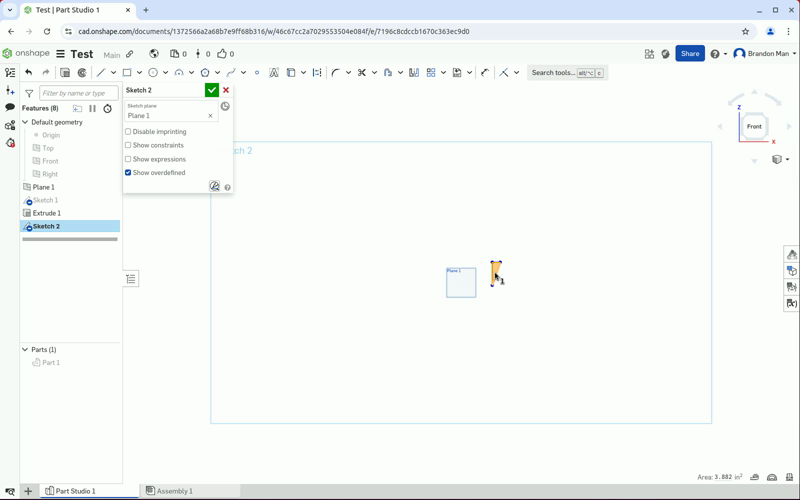
mouse_move(73, 352)
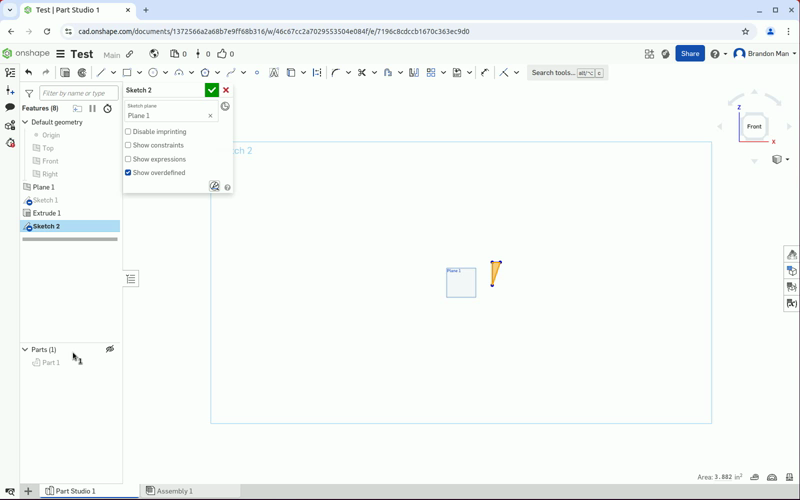
key(shift+y)
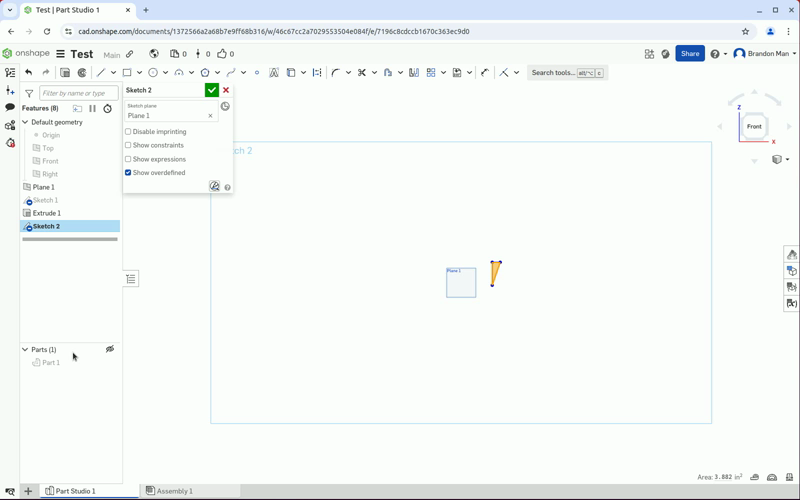
key(shift+e)
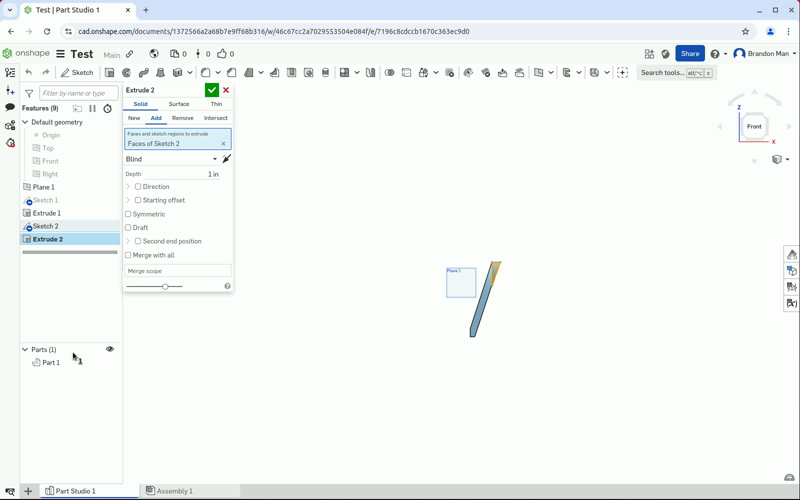
mouse_move(143, 106)
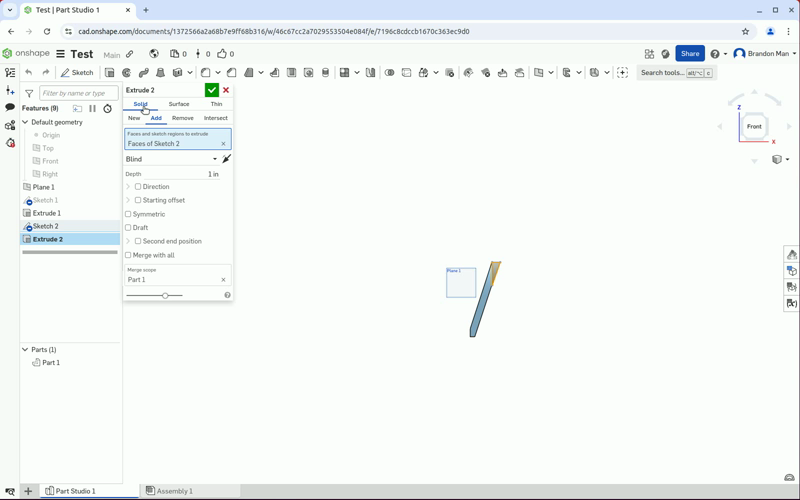
click(143, 106)
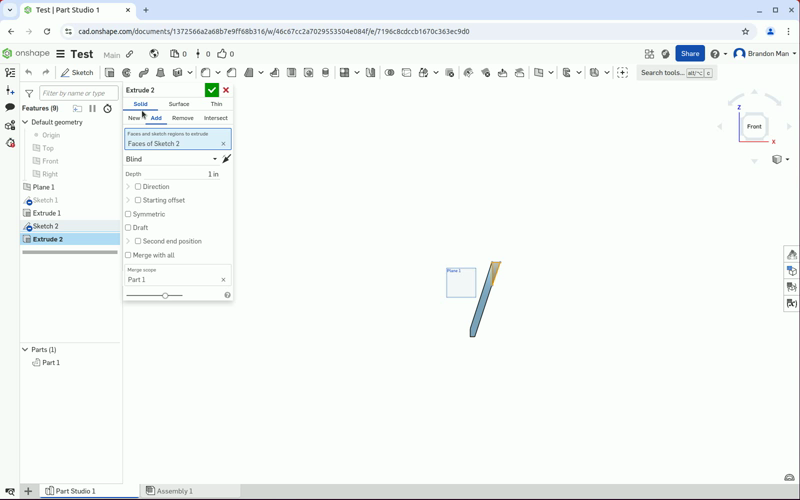
mouse_move(137, 120)
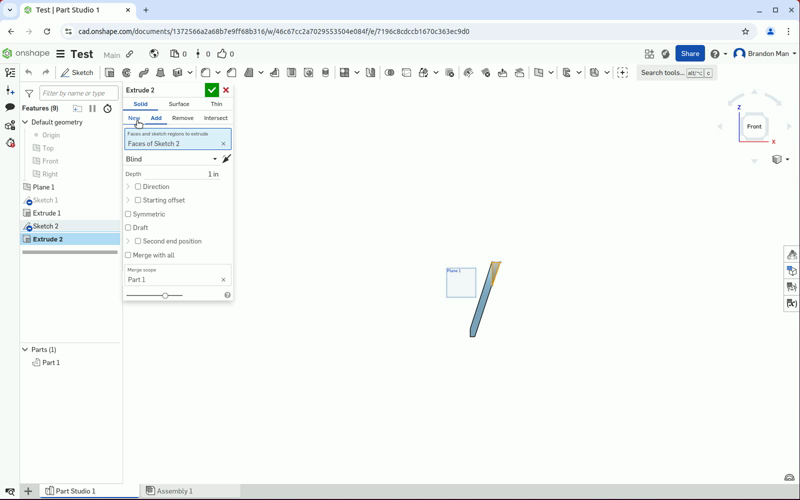
click(137, 120)
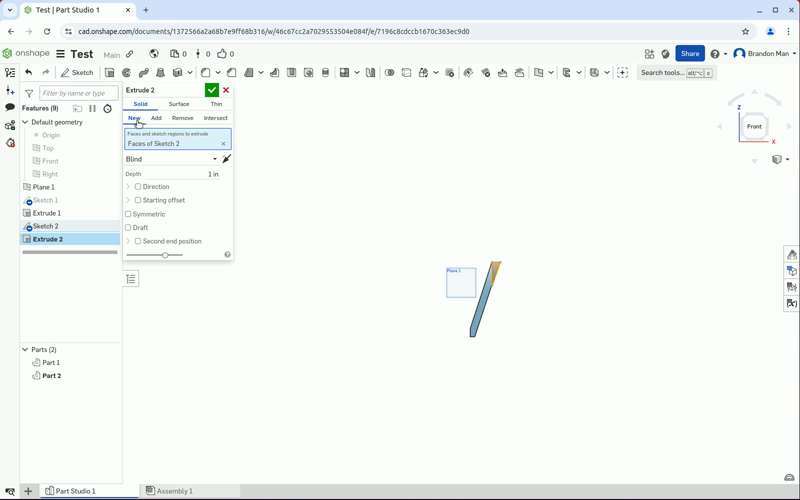
key(tab, 4)
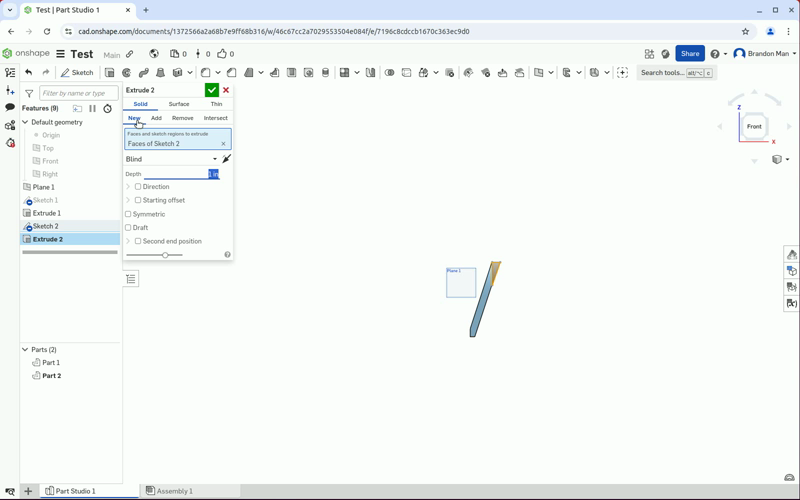
text(0.481)
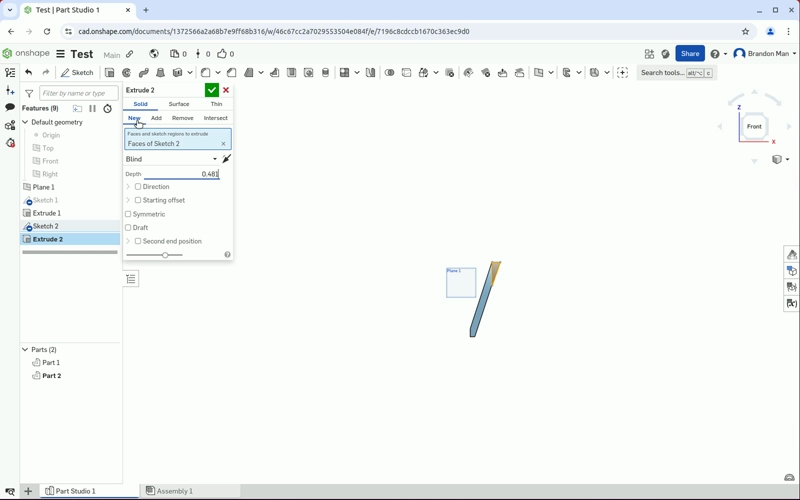
key(enter)
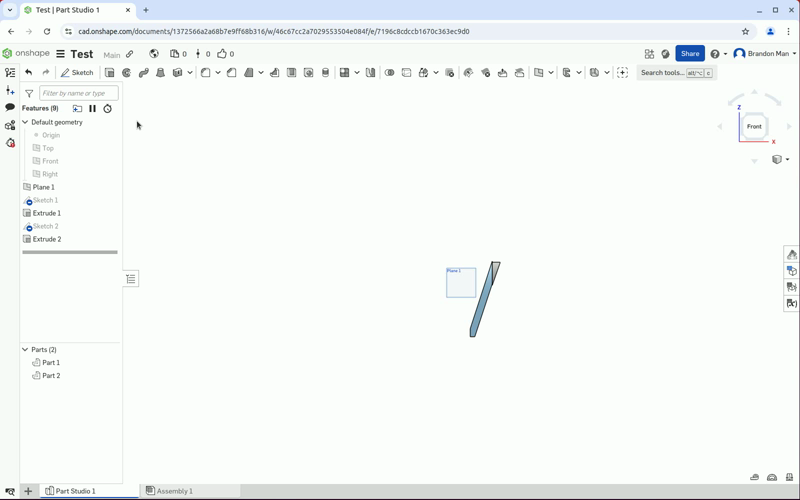
key(shift+h)
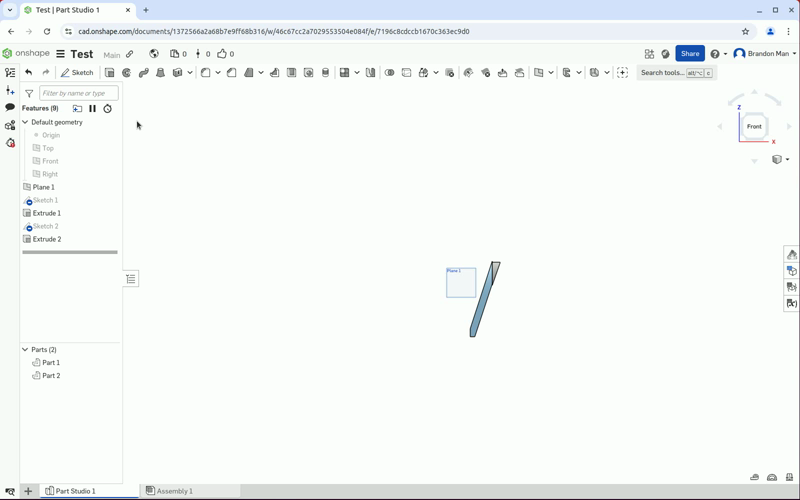
key(shift+h)
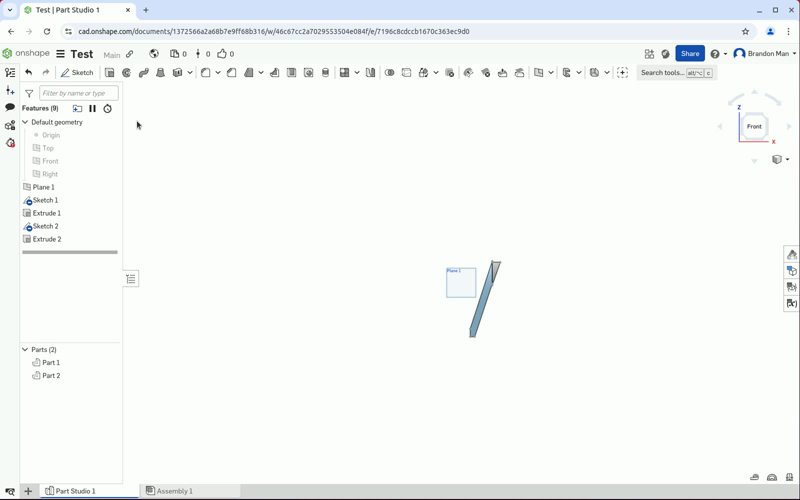
key(shift+7)
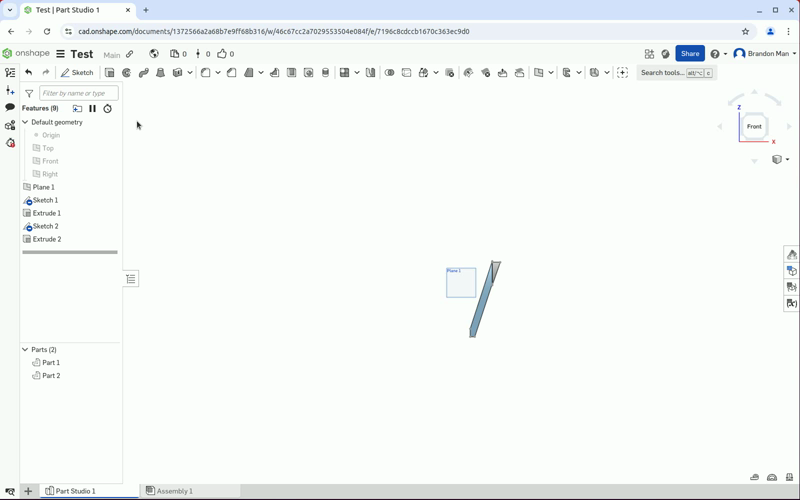
key(left, 2)
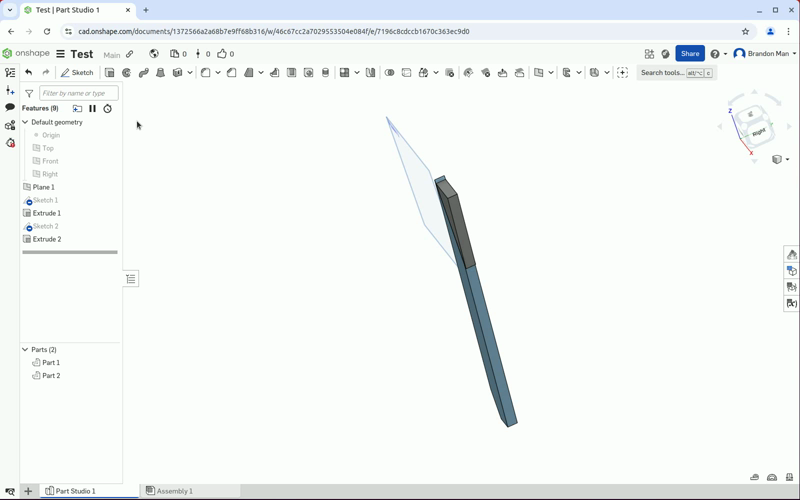
key(down, 2)
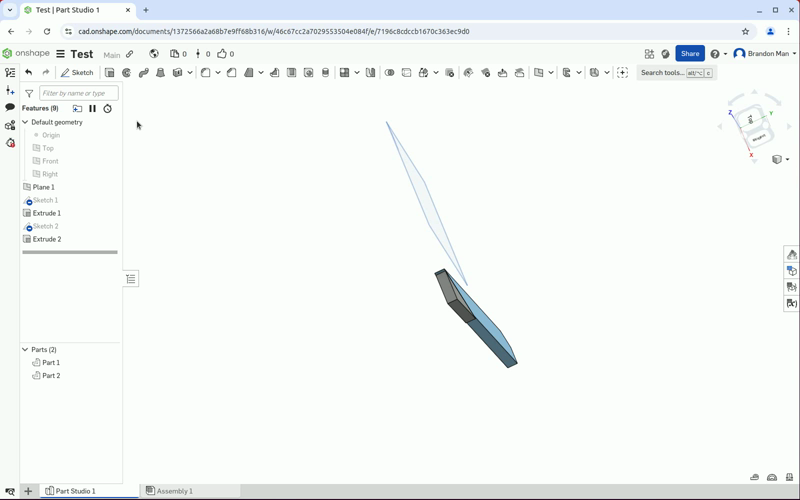
key(up, 2)
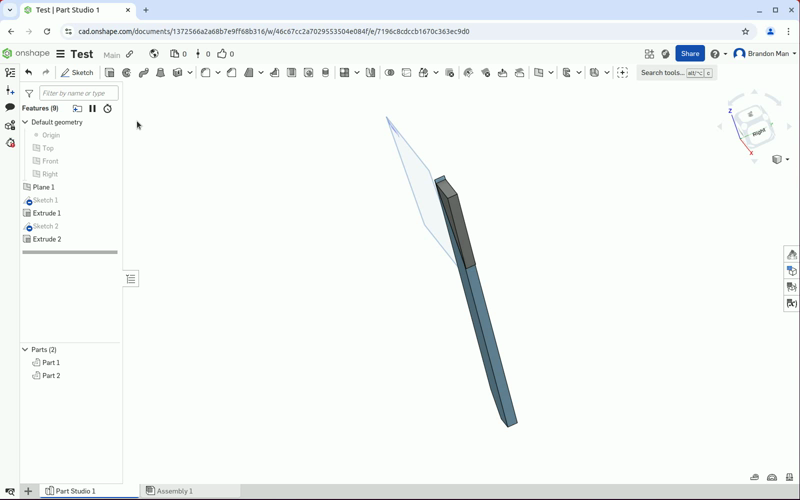
key(right, 2)
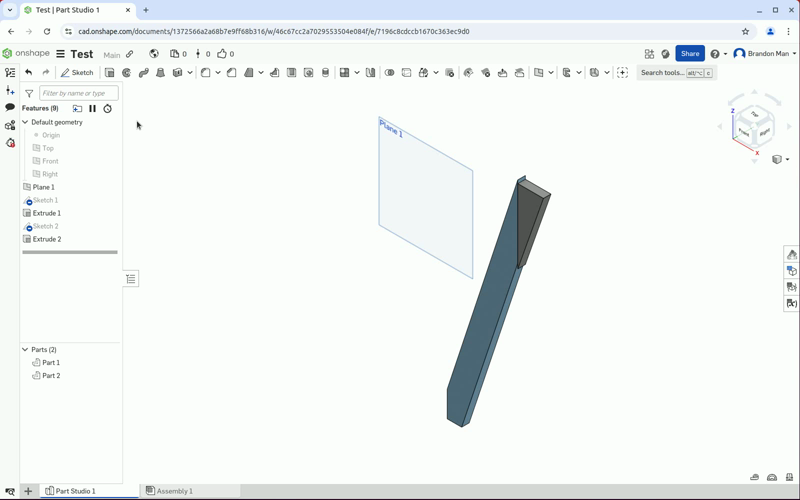
mouse_move(73, 189)
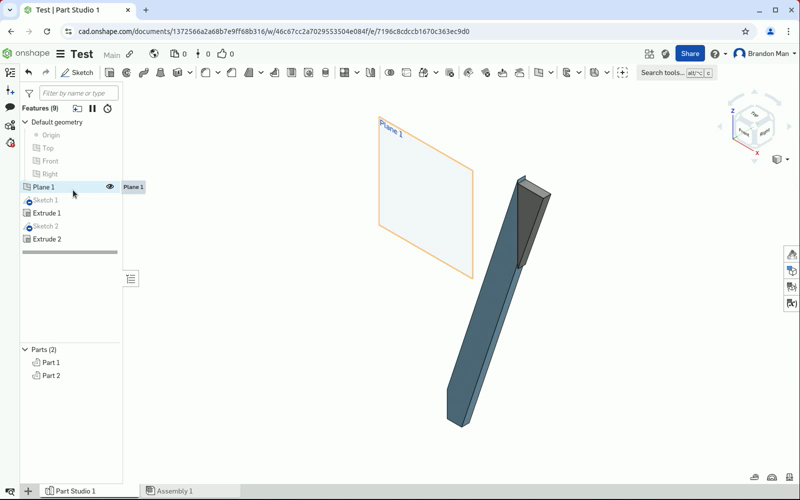
click(73, 189)